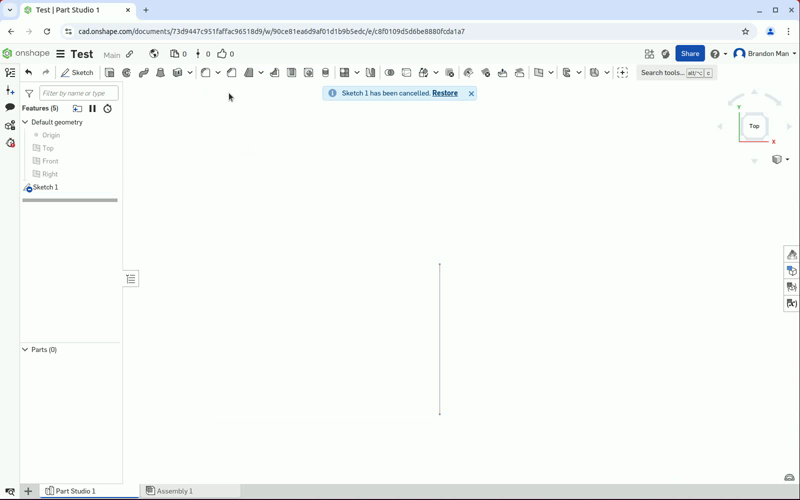
key(shift+h)
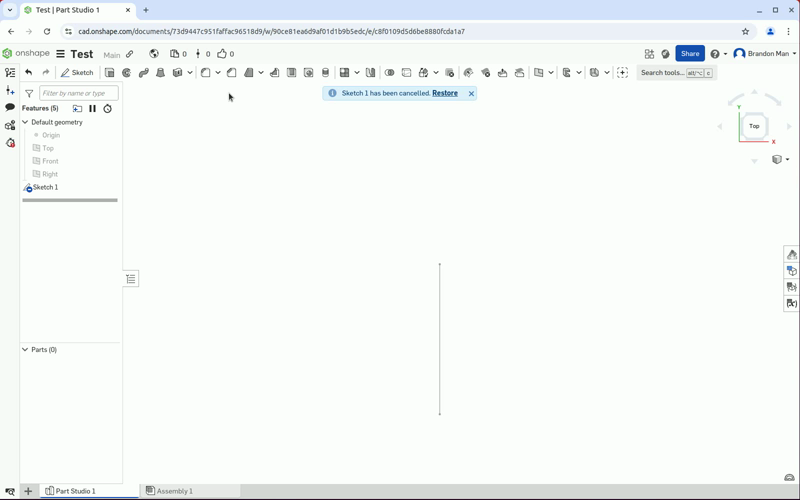
key(shift+s)
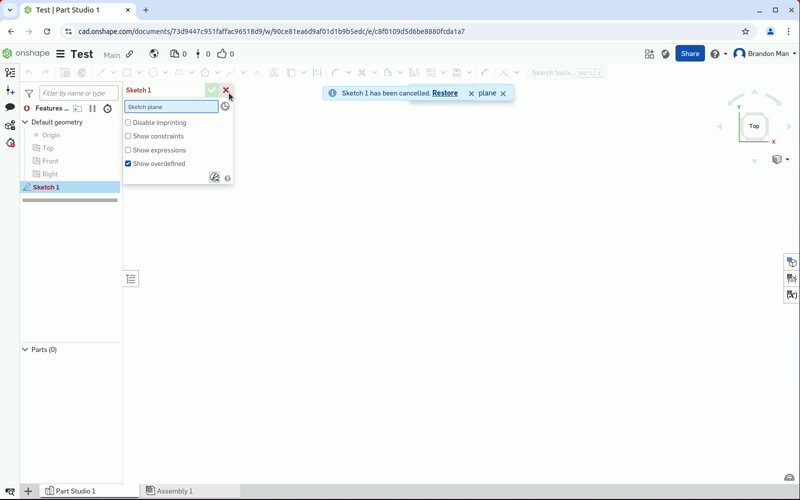
mouse_move(73, 150)
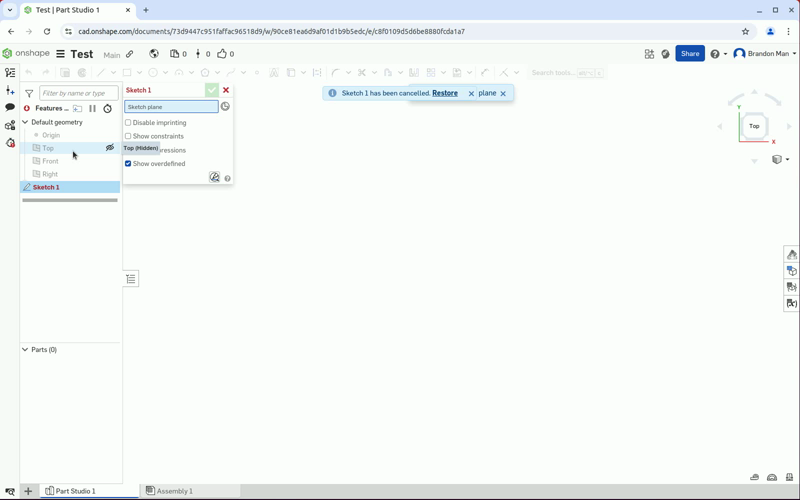
click(73, 150)
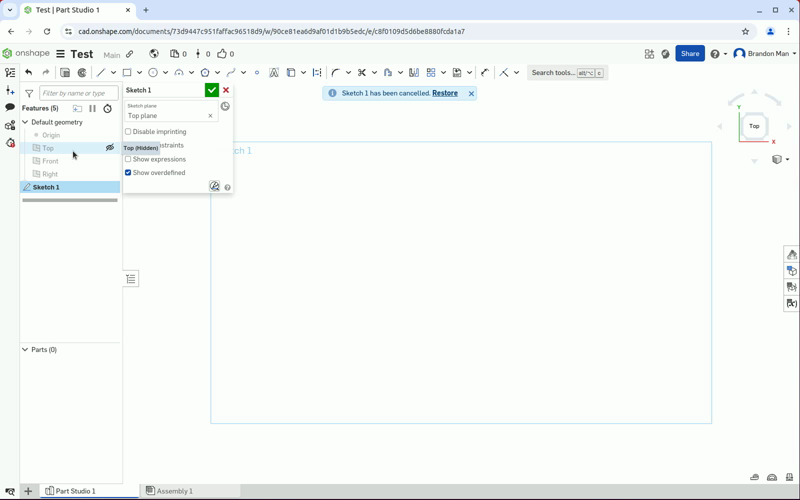
mouse_move(73, 352)
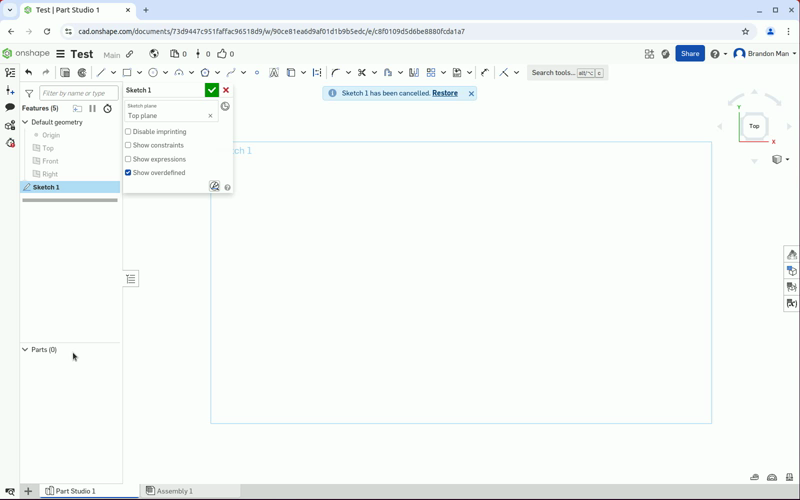
key(y)
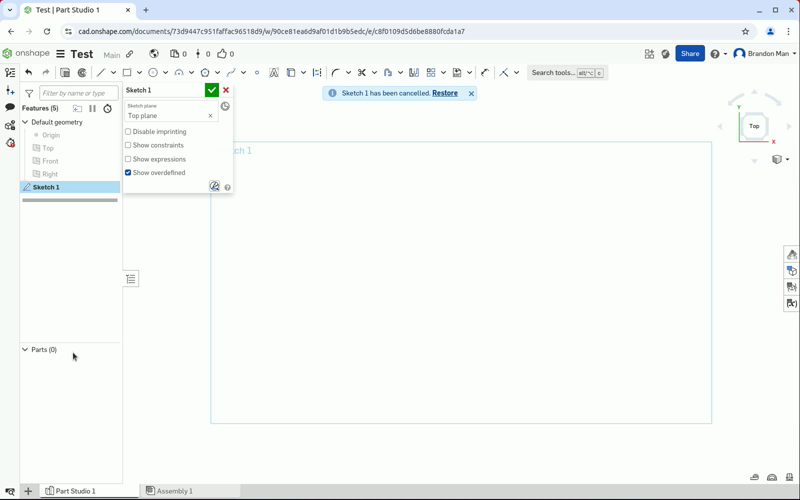
key(c)
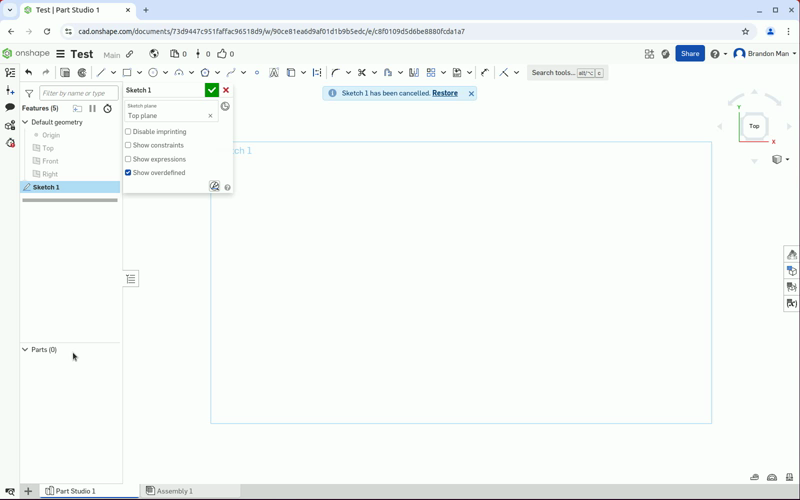
key_down(shift)
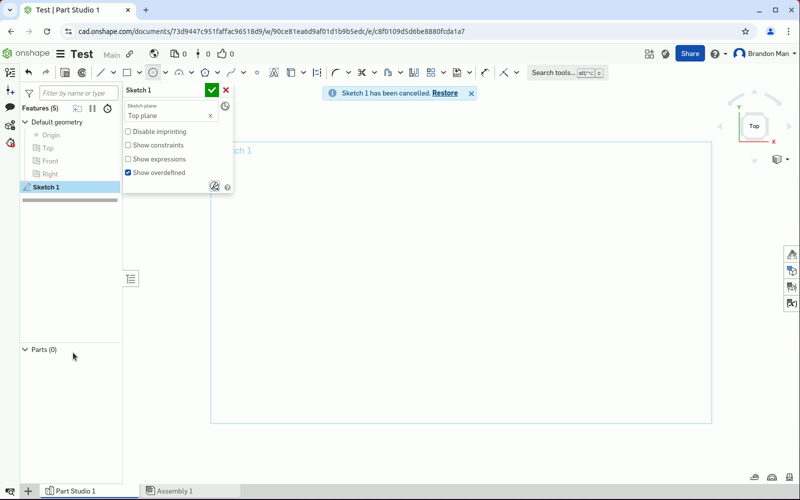
mouse_move(461, 282)
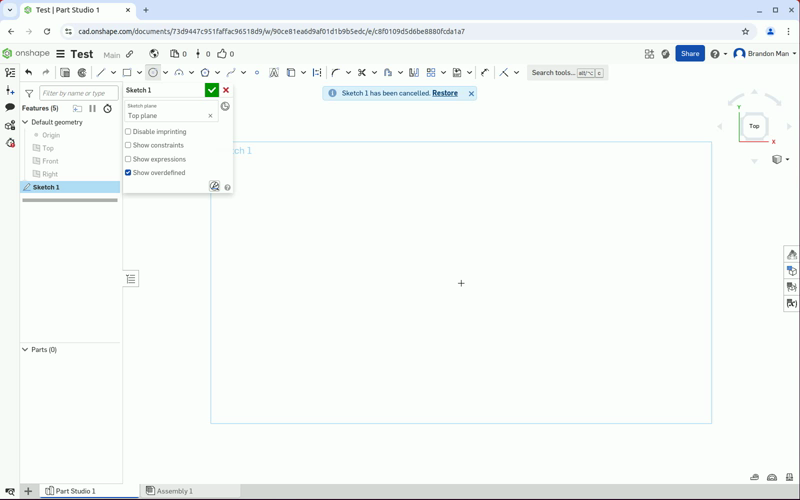
click(461, 282)
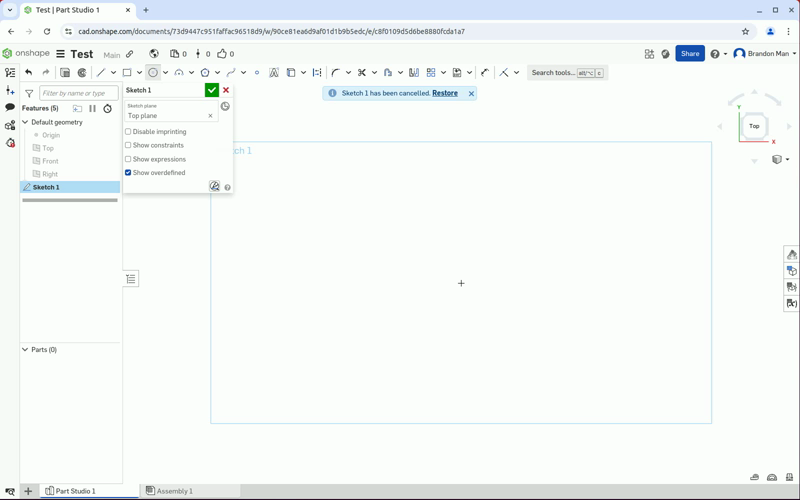
key_up(shift)
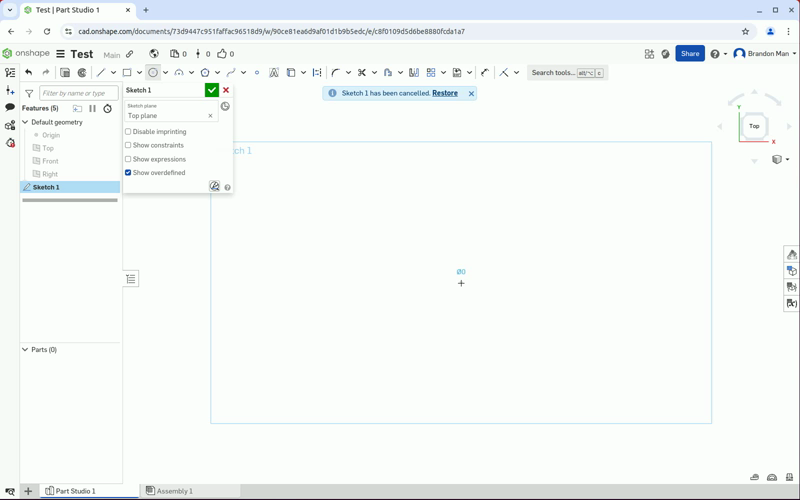
mouse_move(572, 282)
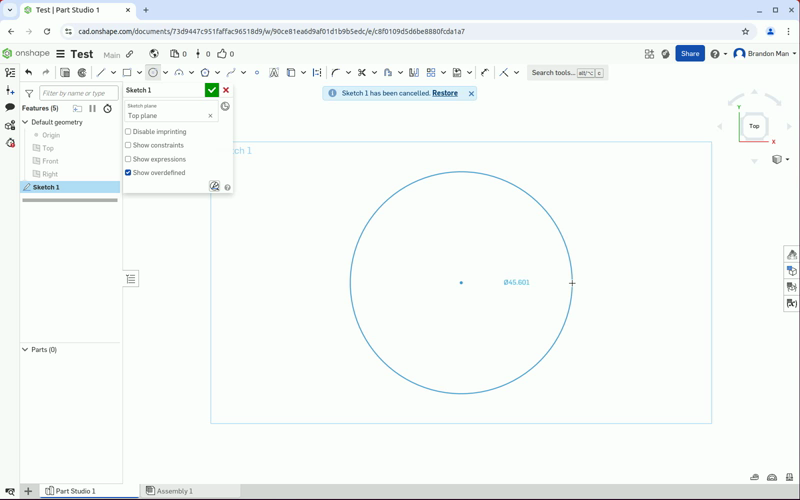
click(572, 282)
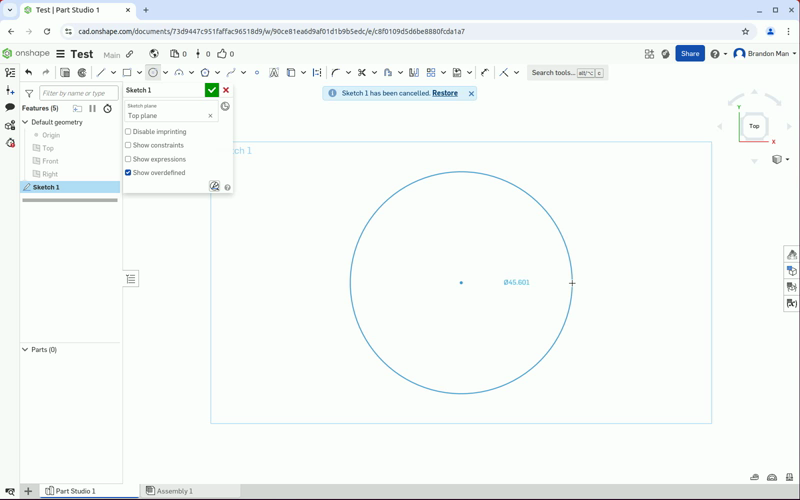
key(esc)
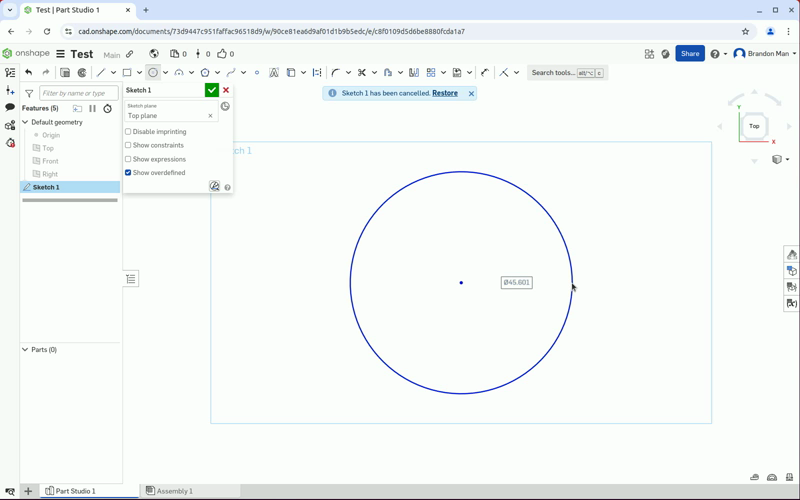
mouse_move(483, 224)
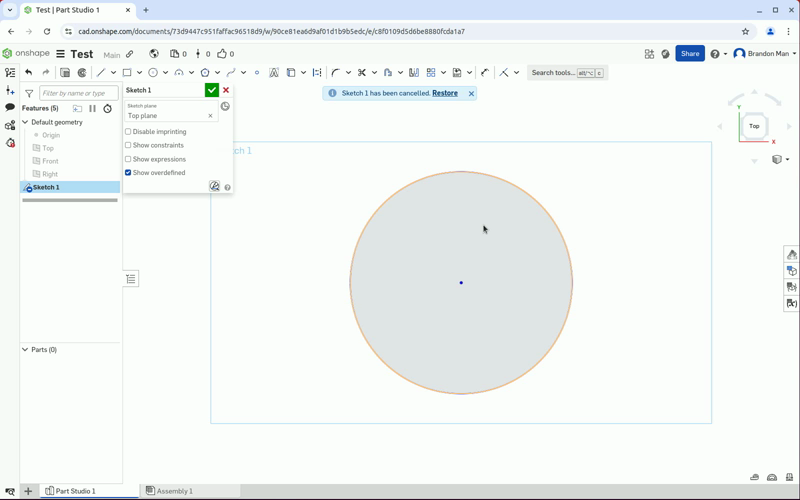
click(483, 224)
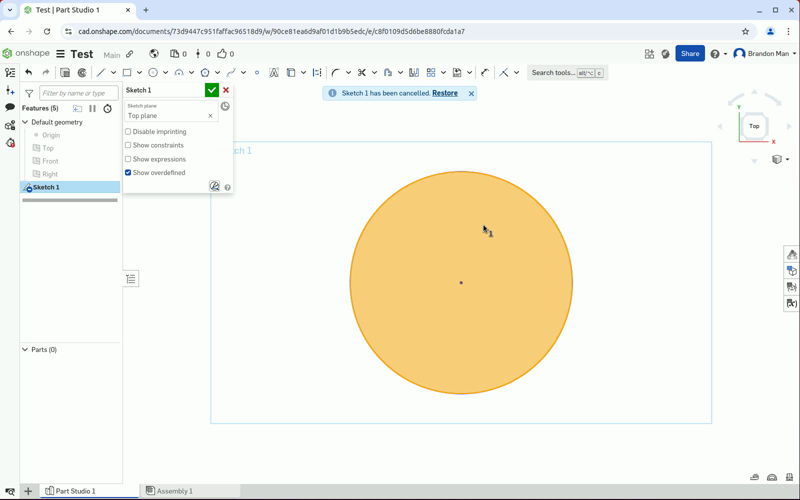
mouse_move(73, 352)
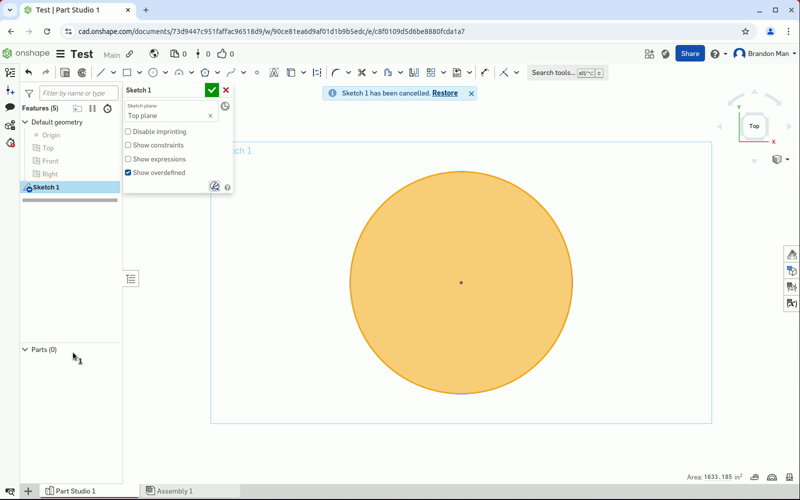
key(shift+y)
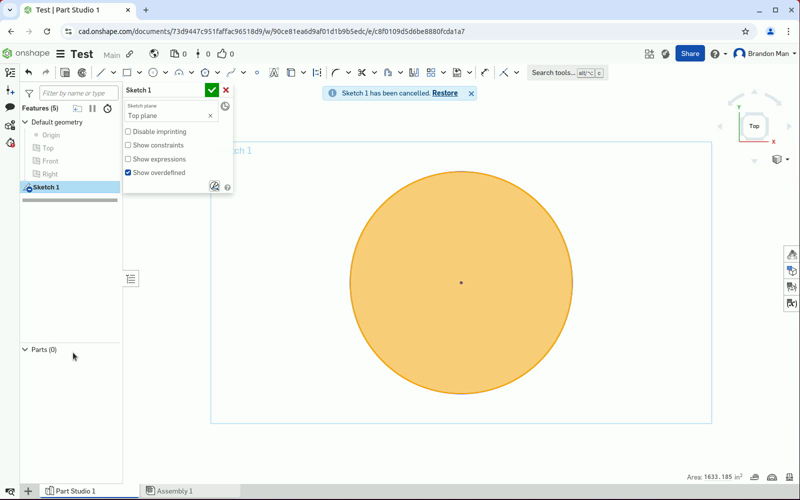
key(shift+e)
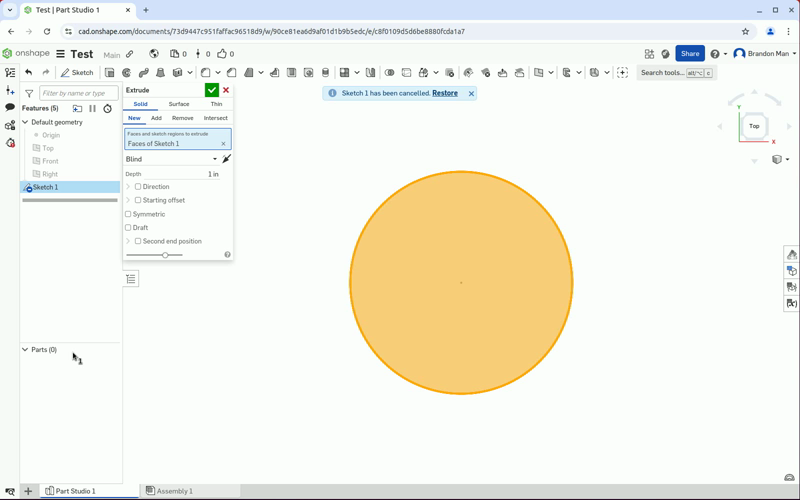
mouse_move(143, 106)
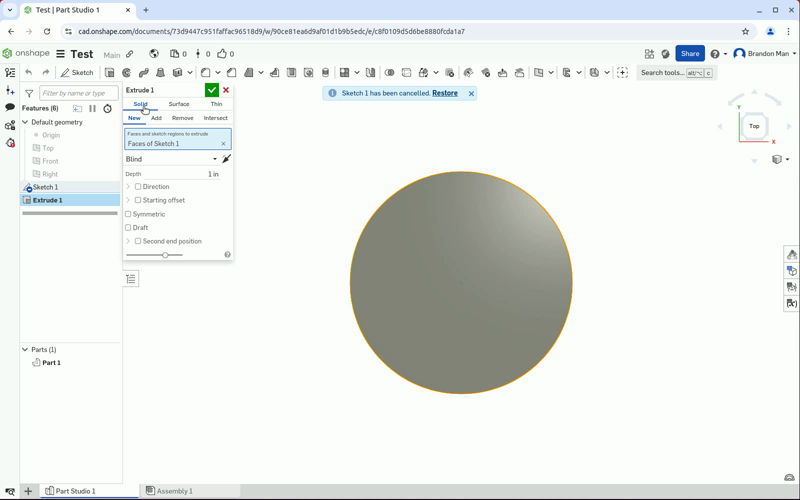
click(143, 106)
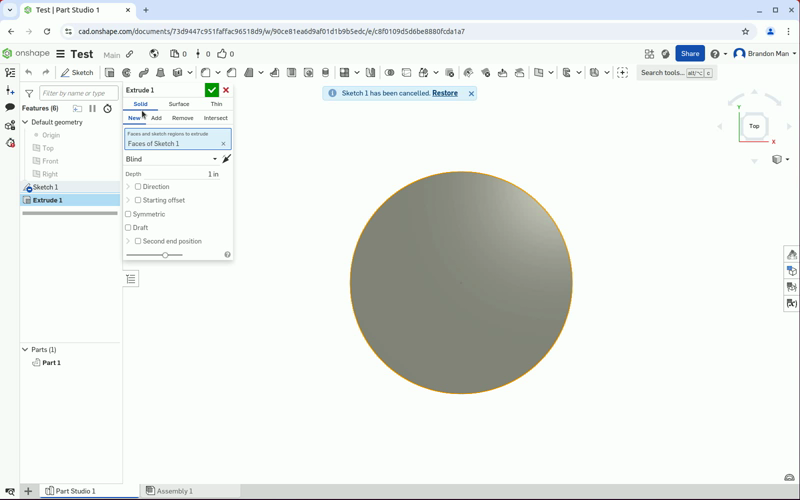
mouse_move(137, 120)
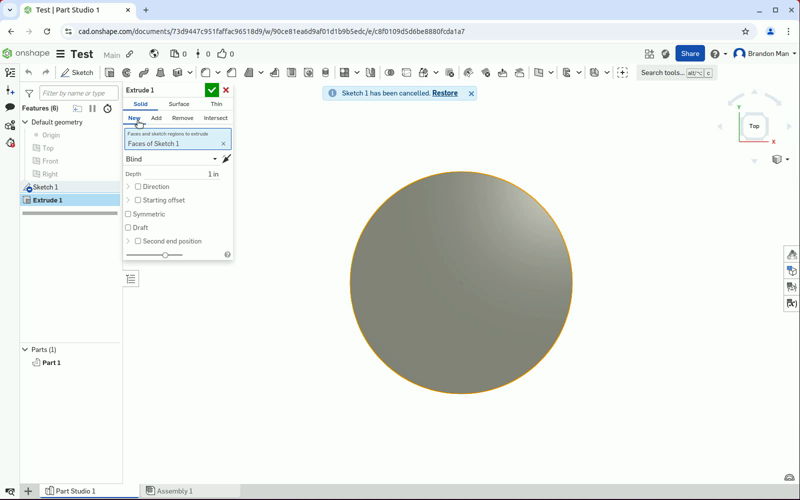
click(137, 120)
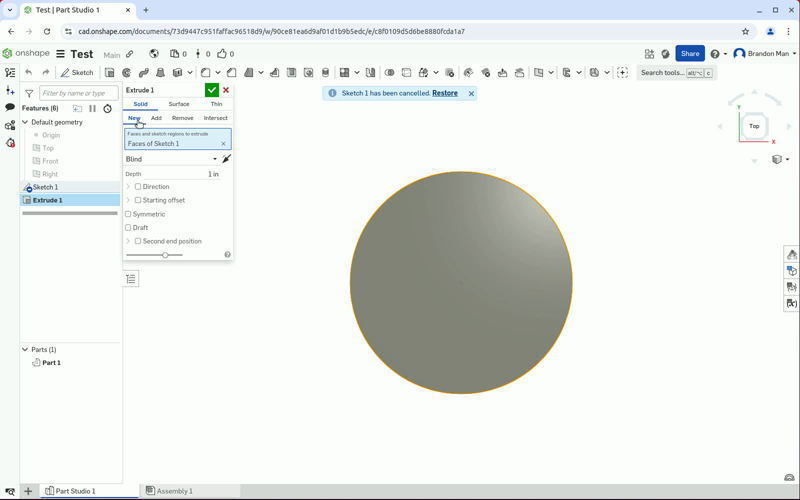
key(tab, 4)
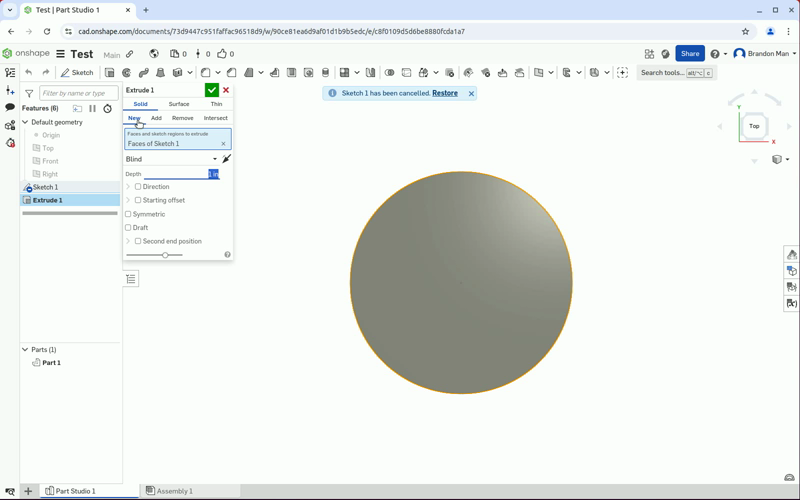
text(11.554)
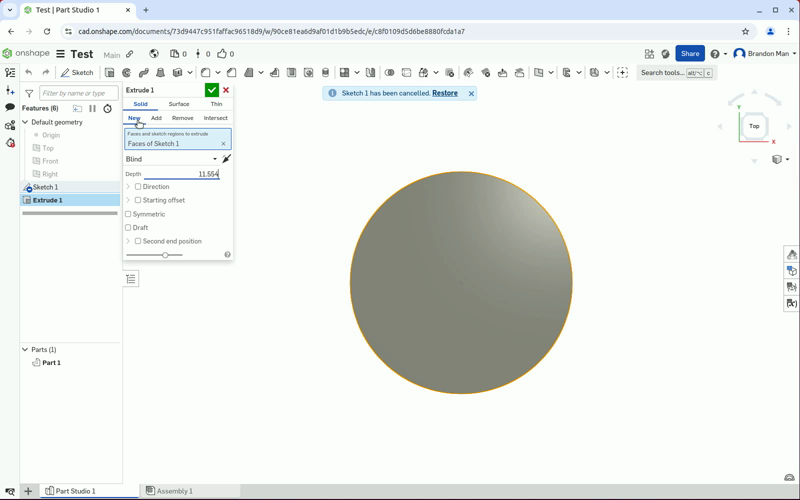
key(enter)
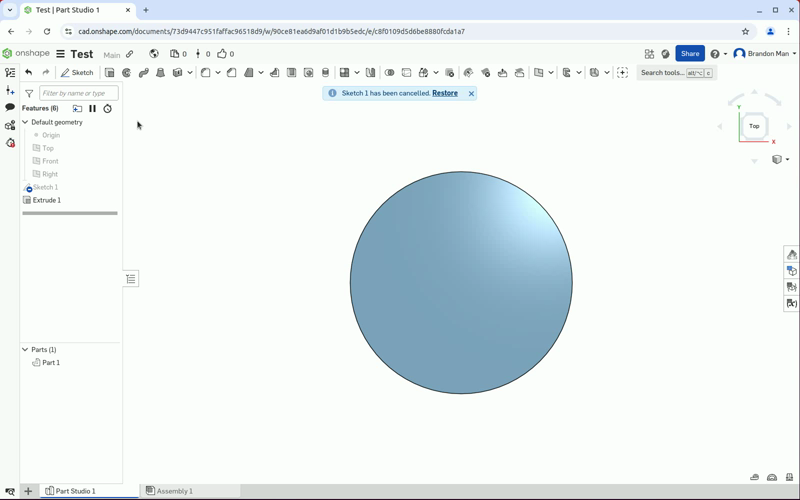
key(shift+h)
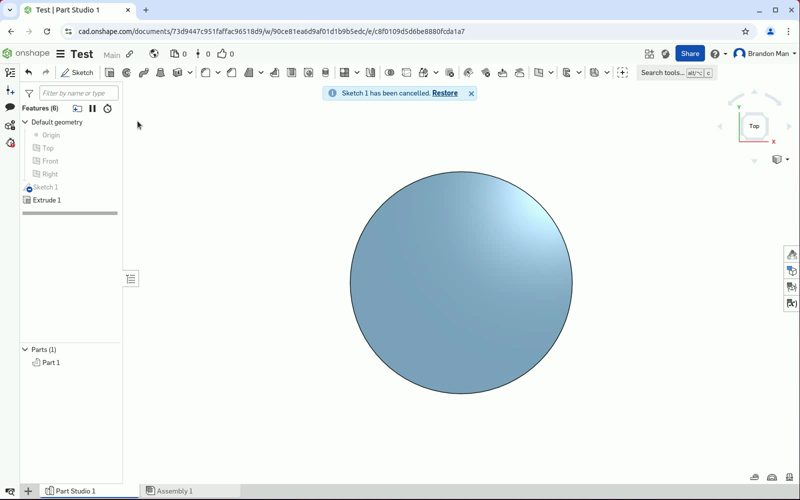
key(shift+h)
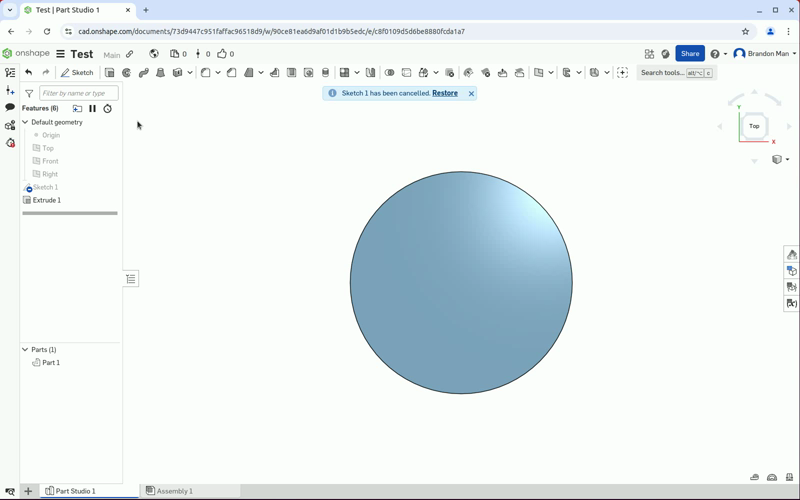
mouse_move(73, 189)
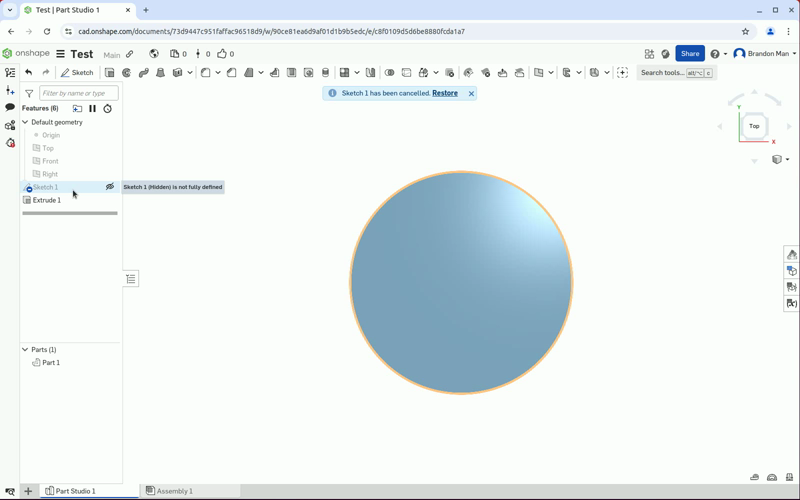
click(73, 189)
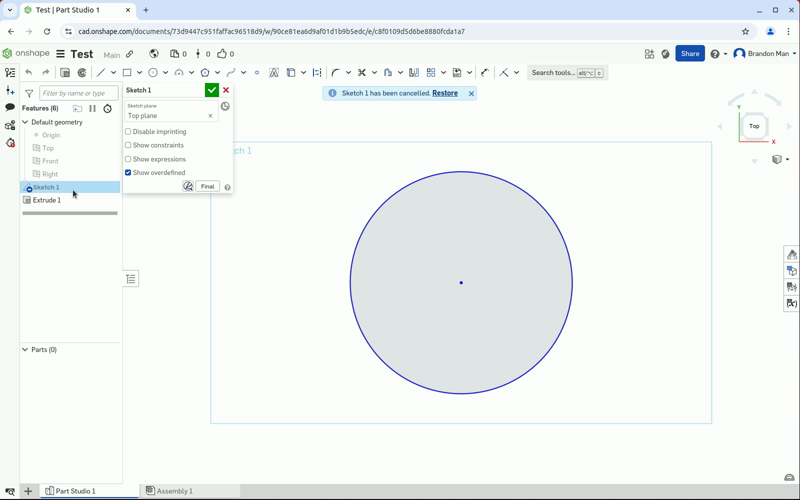
mouse_move(229, 92)
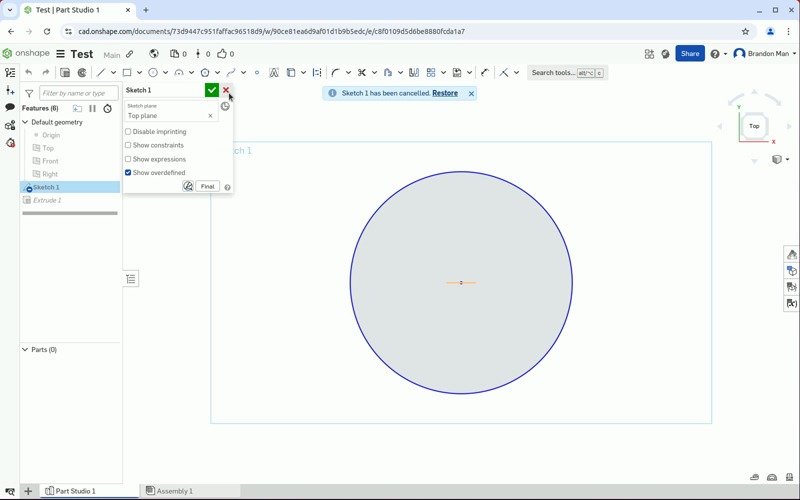
click(229, 92)
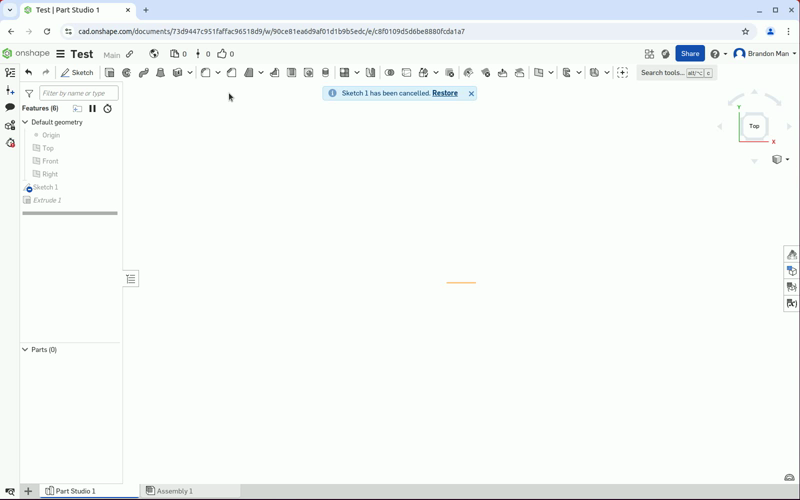
mouse_move(541, 75)
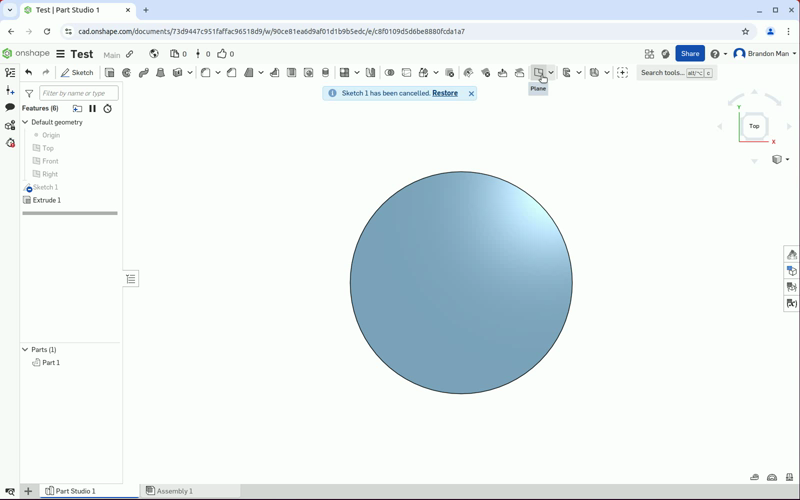
click(541, 75)
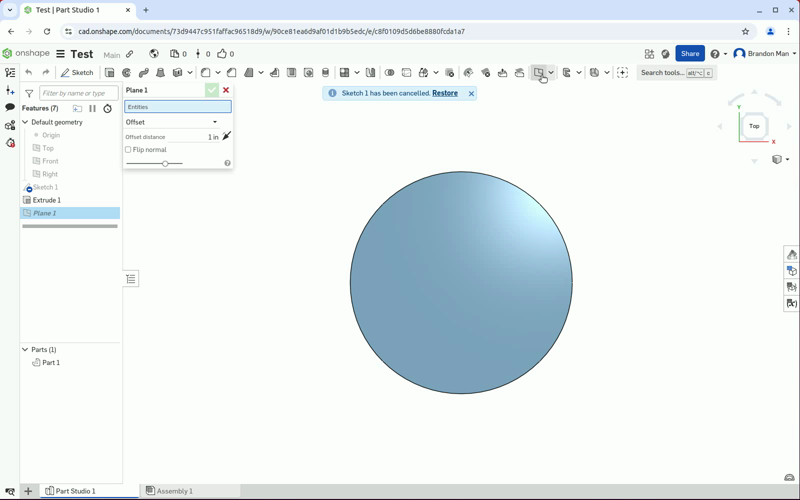
mouse_move(73, 150)
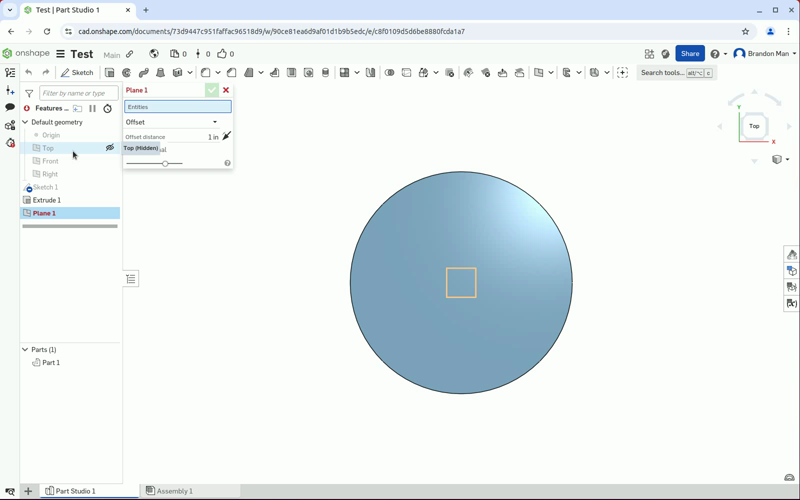
click(73, 150)
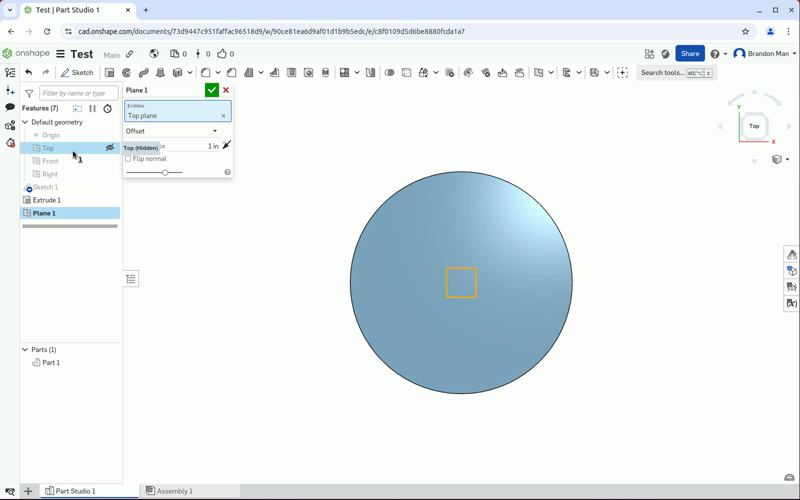
key(tab, 2)
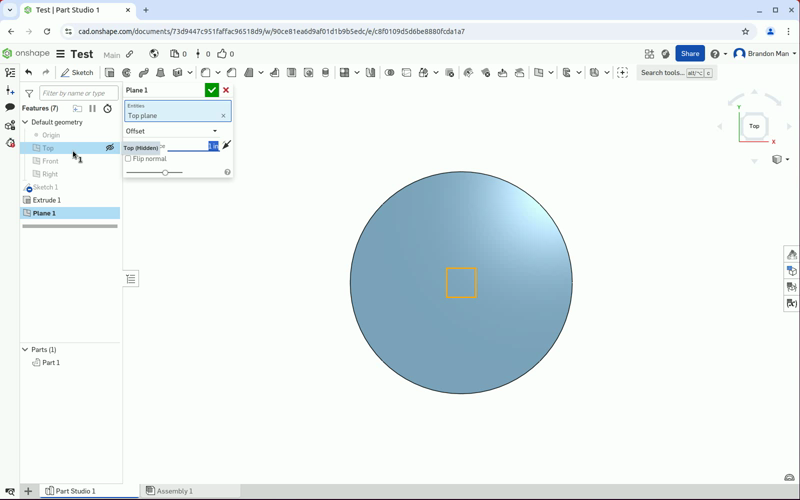
text(11.554)
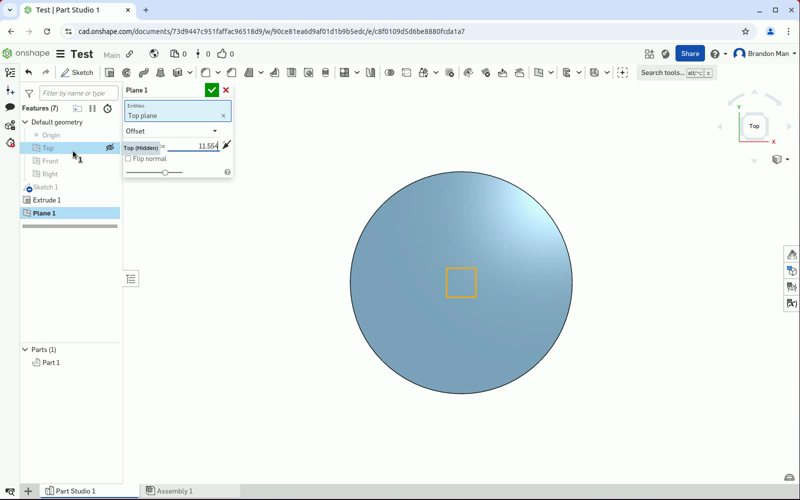
key(enter, 2)
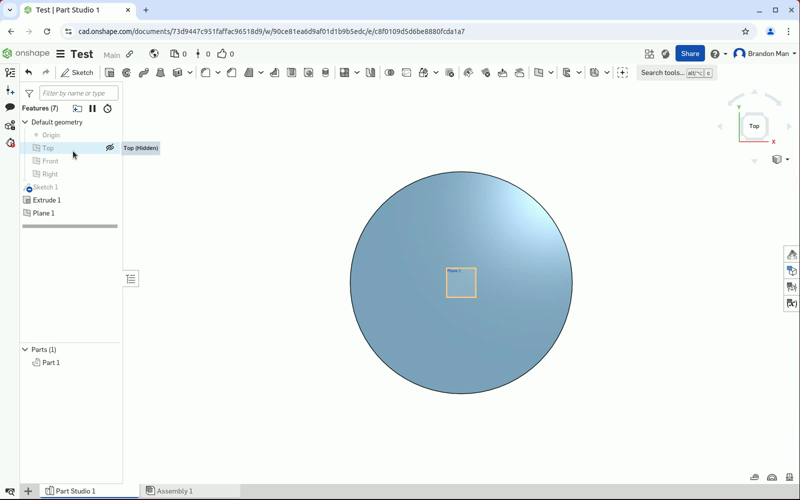
key(shift+s)
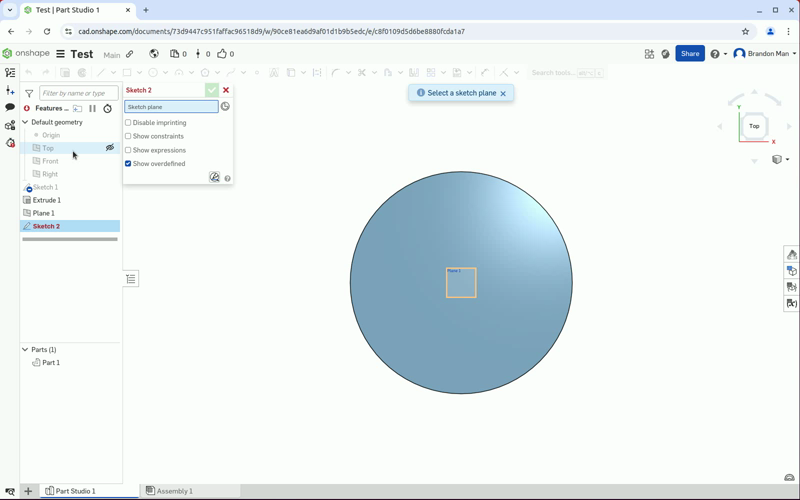
mouse_move(73, 215)
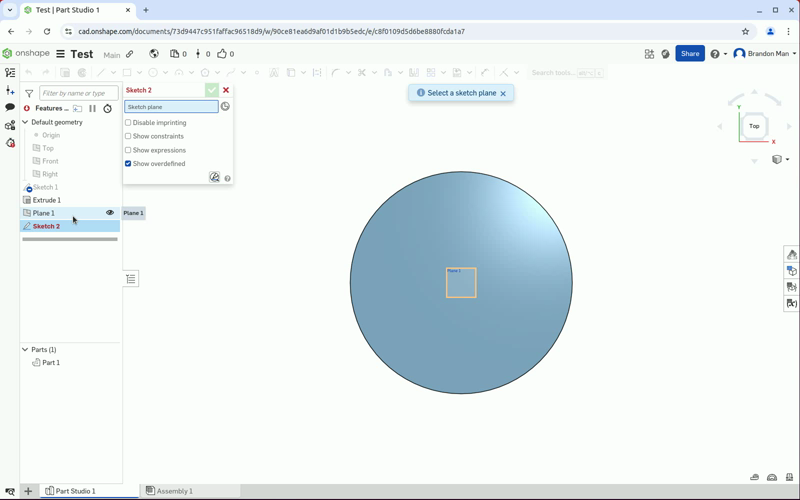
click(73, 215)
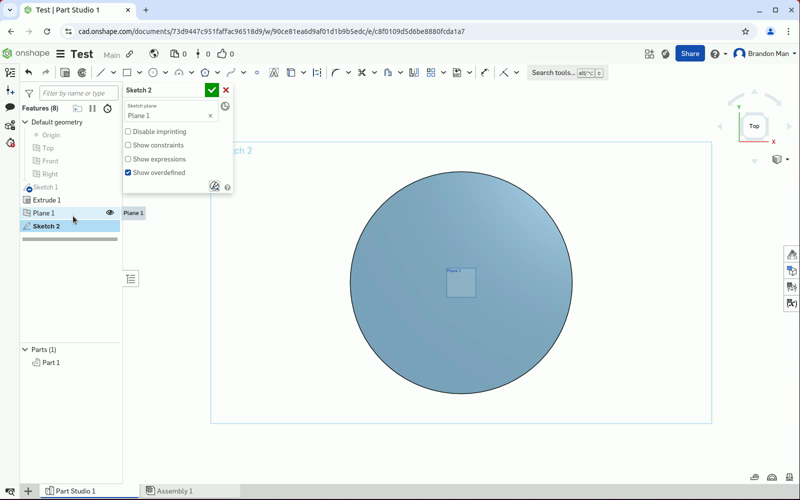
mouse_move(73, 352)
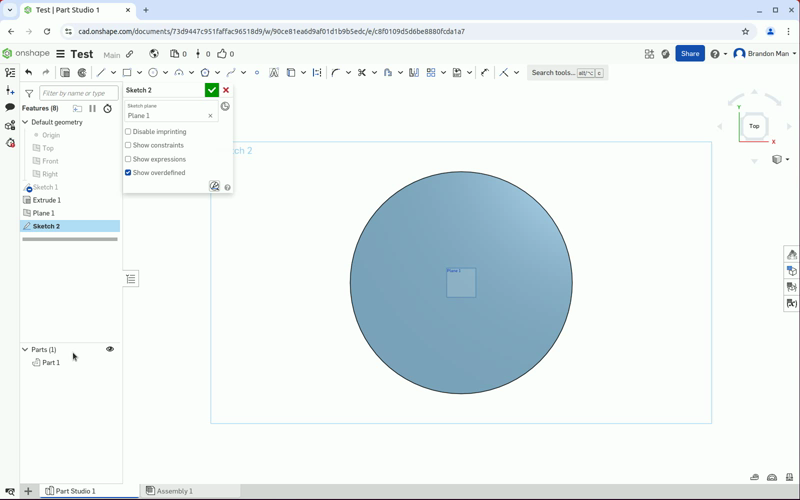
key(y)
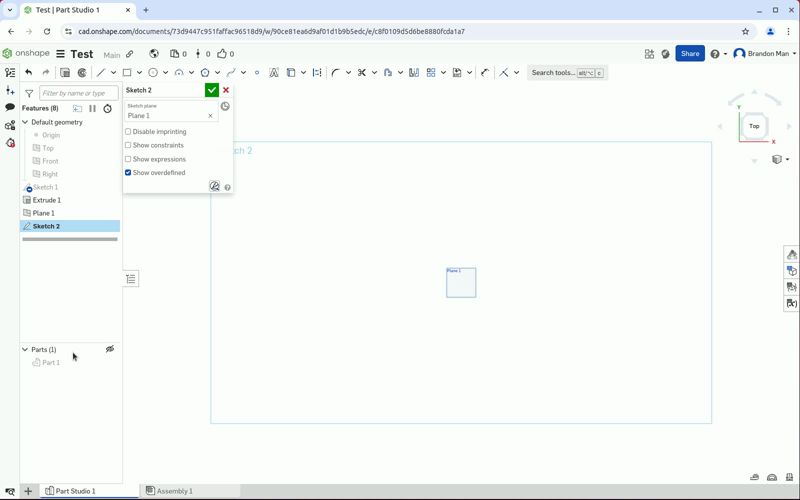
key(l)
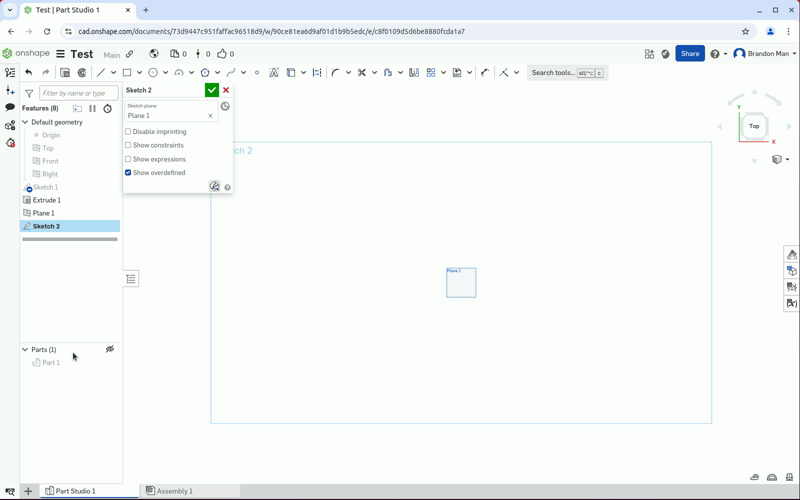
key_down(shift)
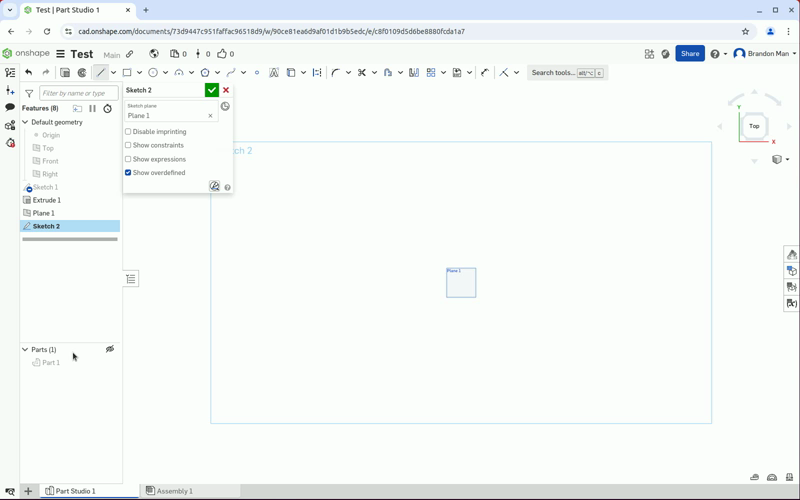
mouse_move(374, 282)
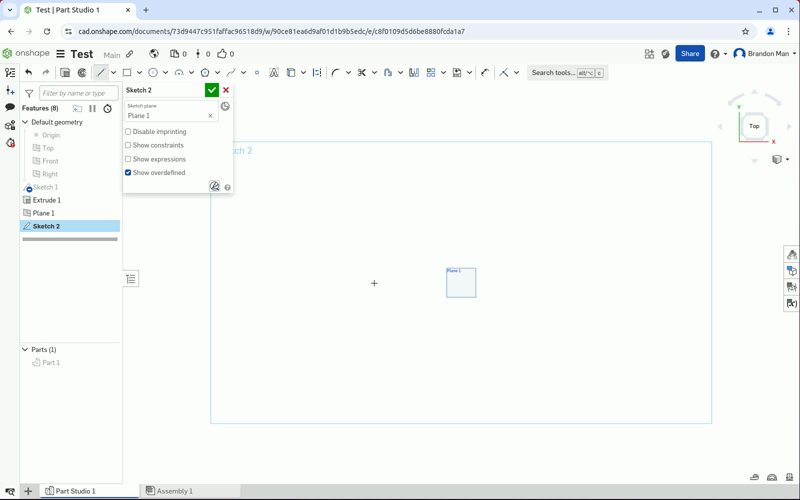
click(374, 282)
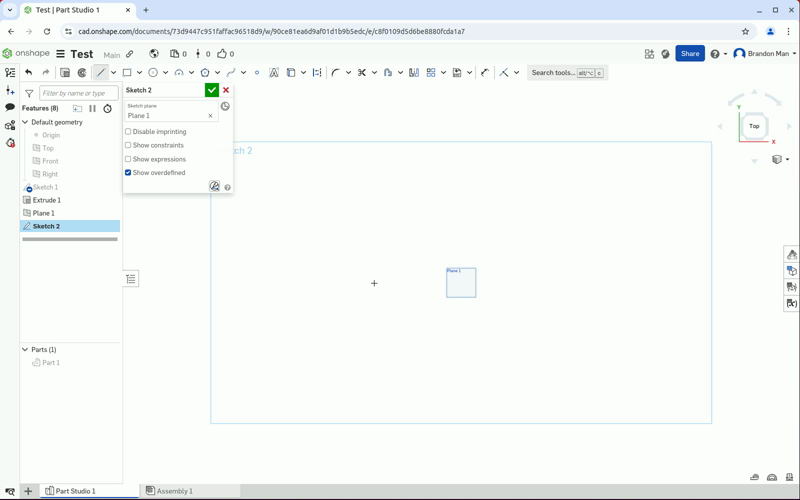
key_up(shift)
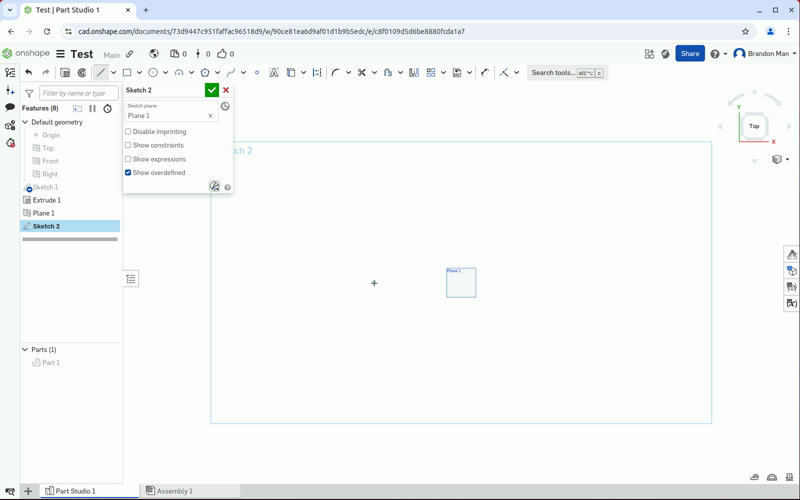
key_down(shift)
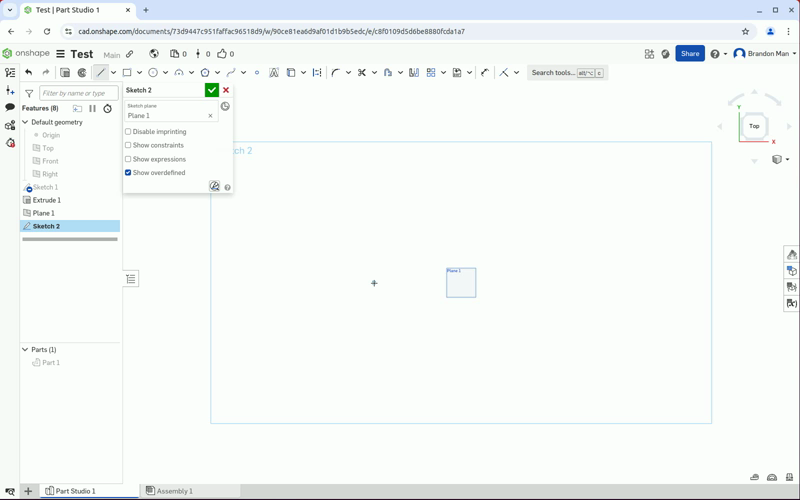
mouse_move(417, 357)
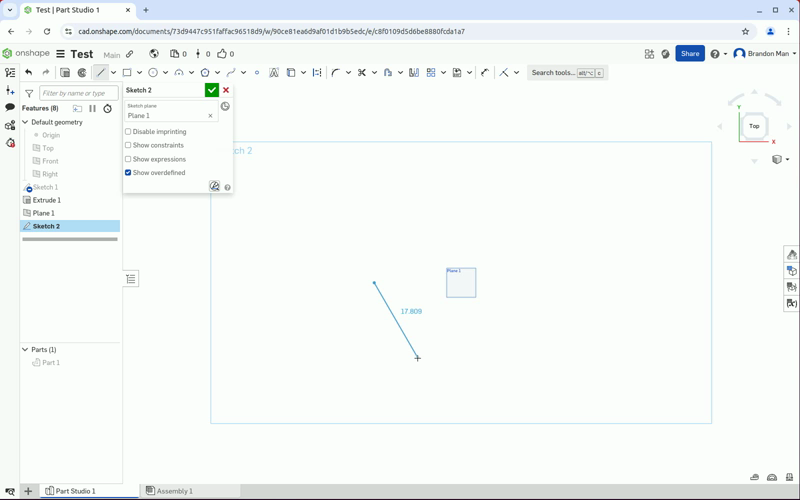
click(417, 357)
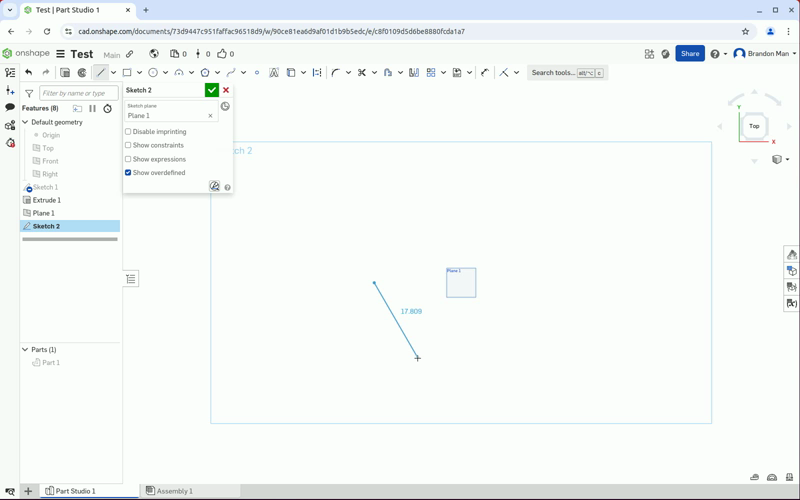
key_up(shift)
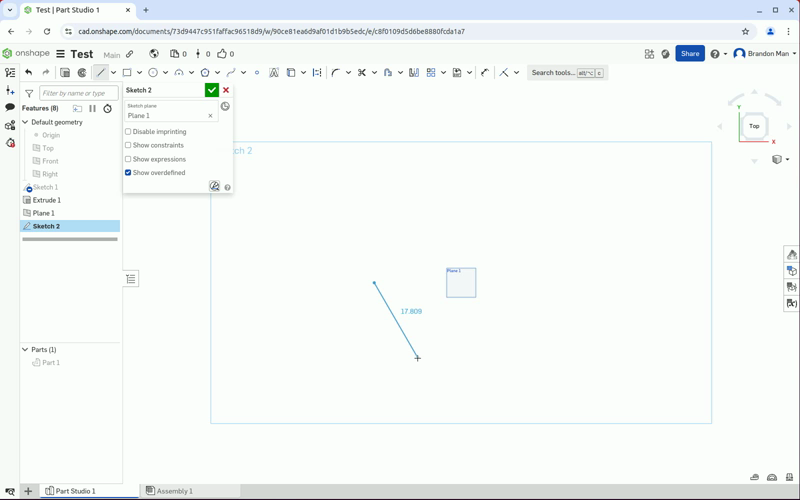
key_down(shift)
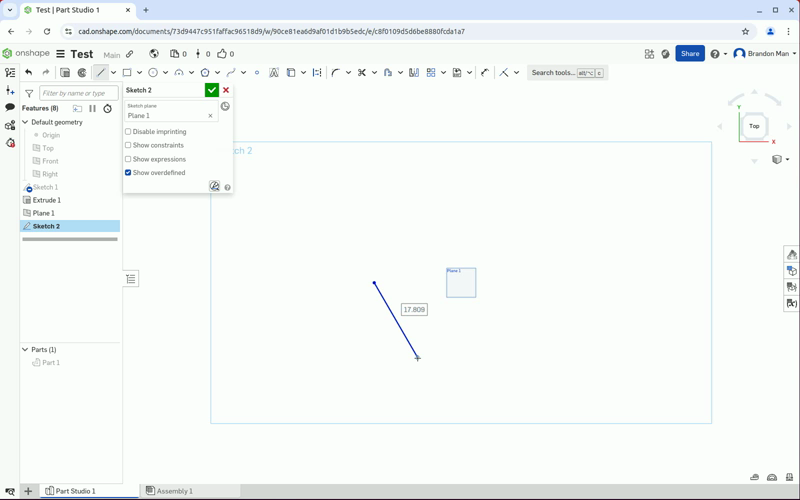
mouse_move(503, 357)
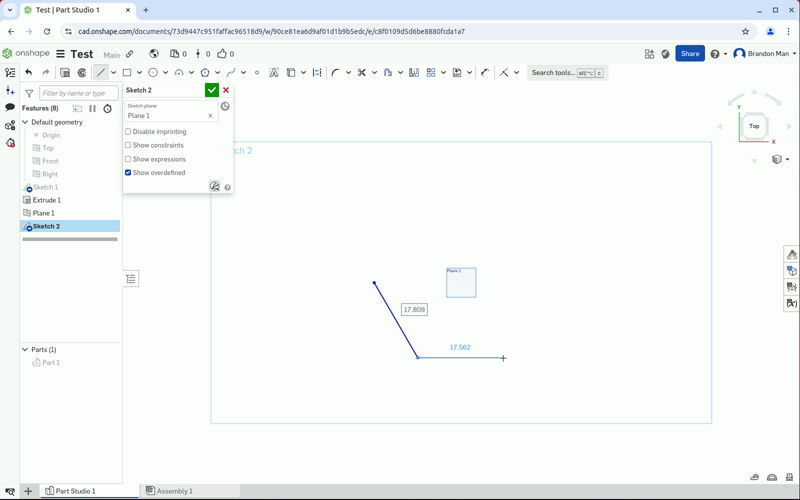
click(503, 357)
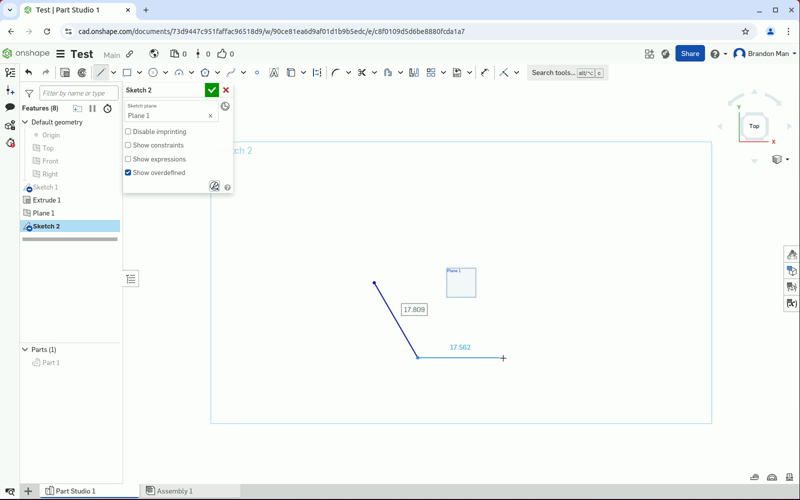
key_up(shift)
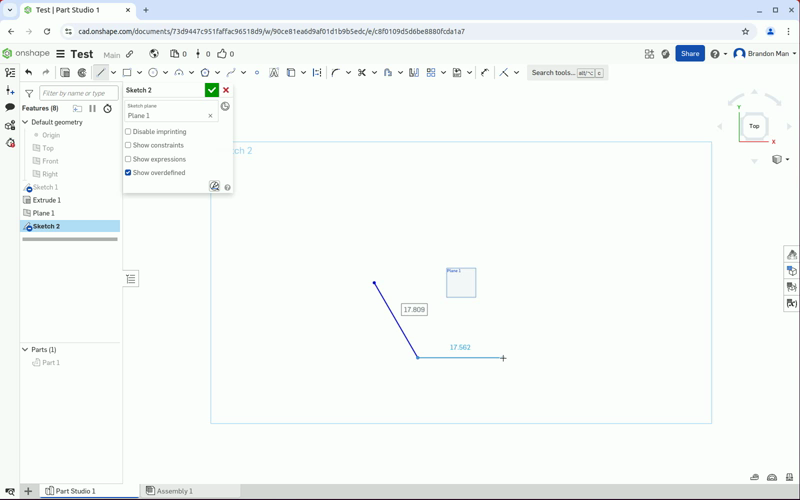
key_down(shift)
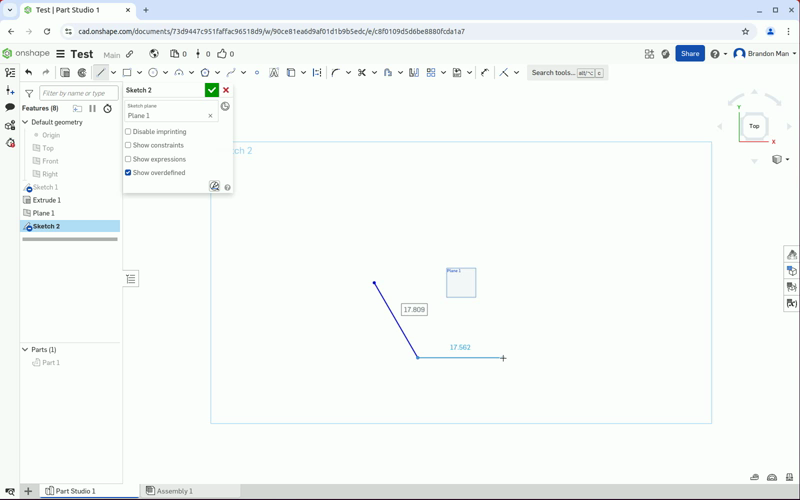
mouse_move(546, 282)
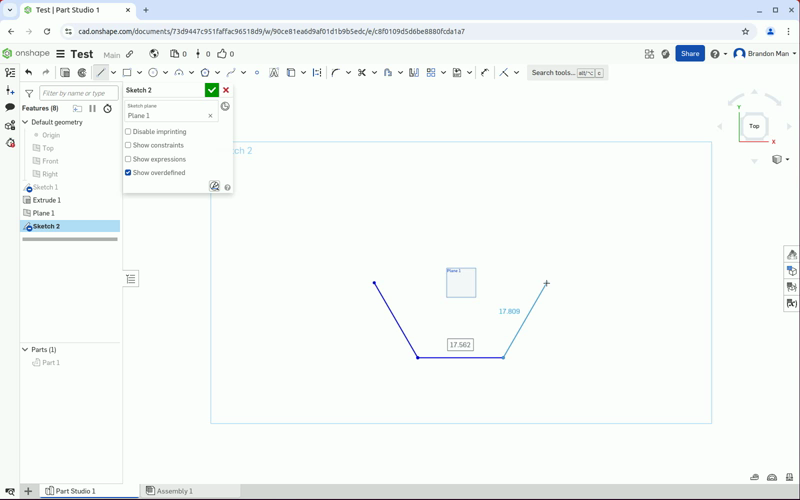
click(546, 282)
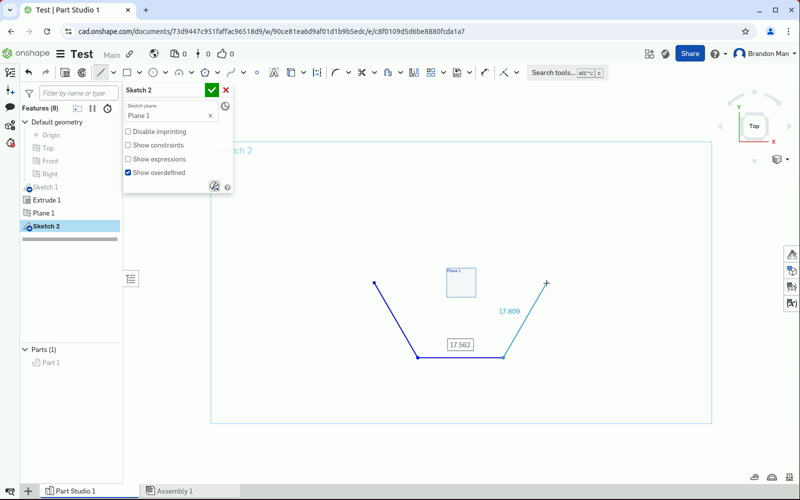
key_up(shift)
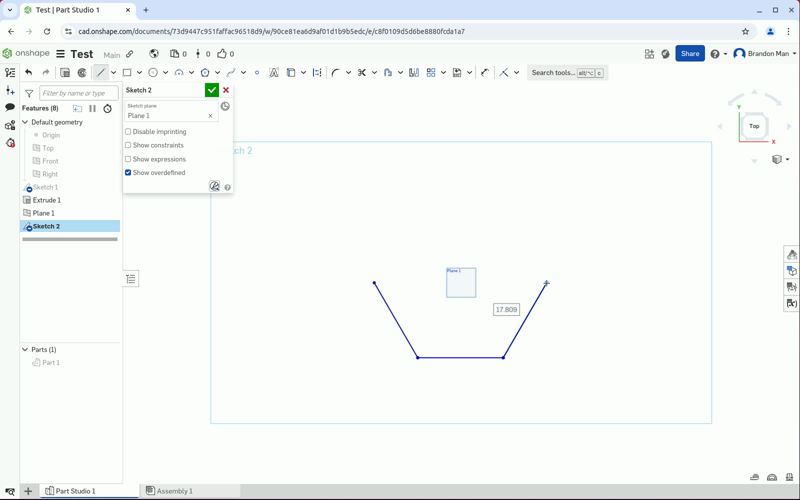
key_down(shift)
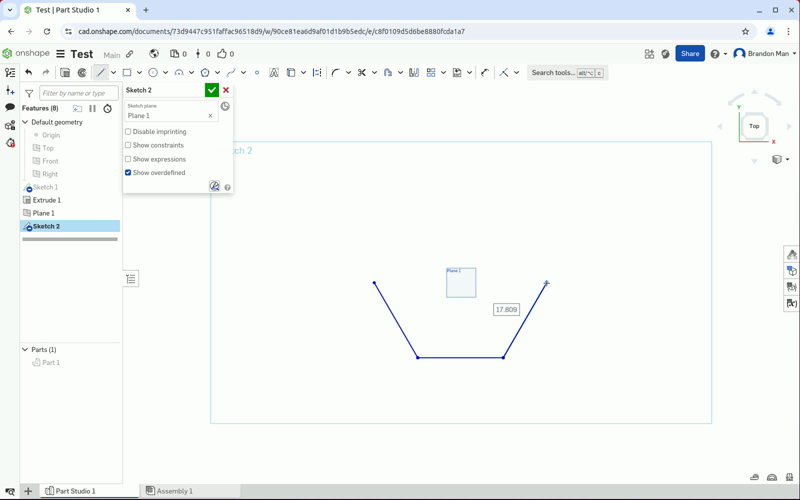
mouse_move(503, 208)
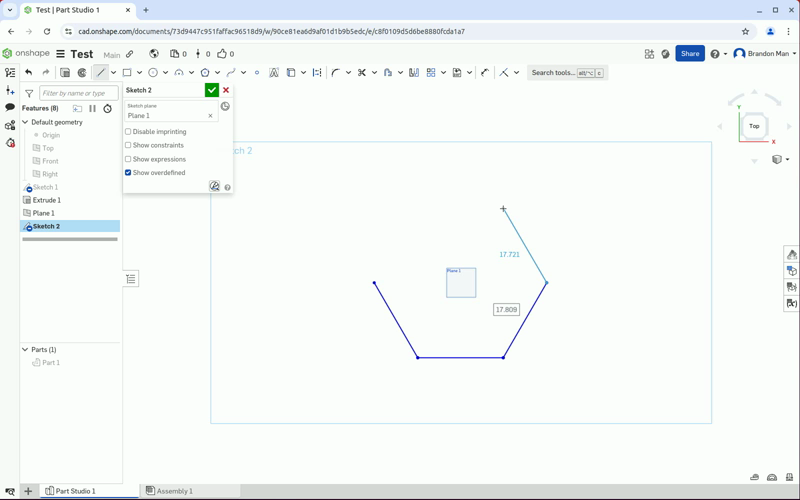
click(503, 208)
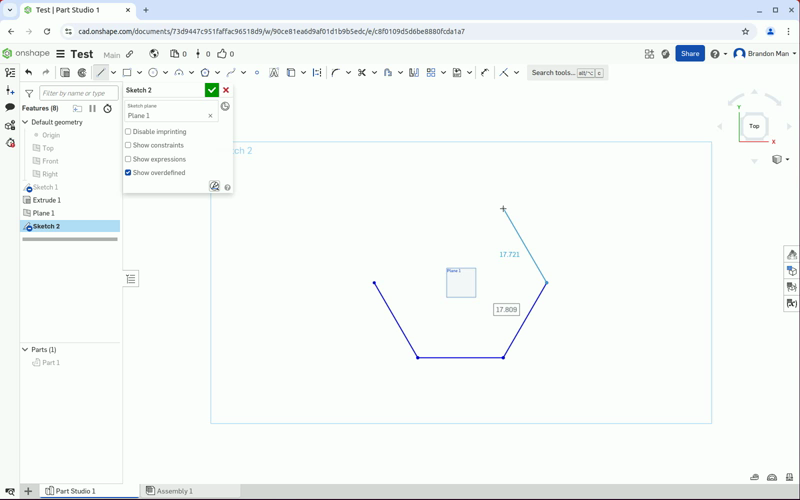
key_up(shift)
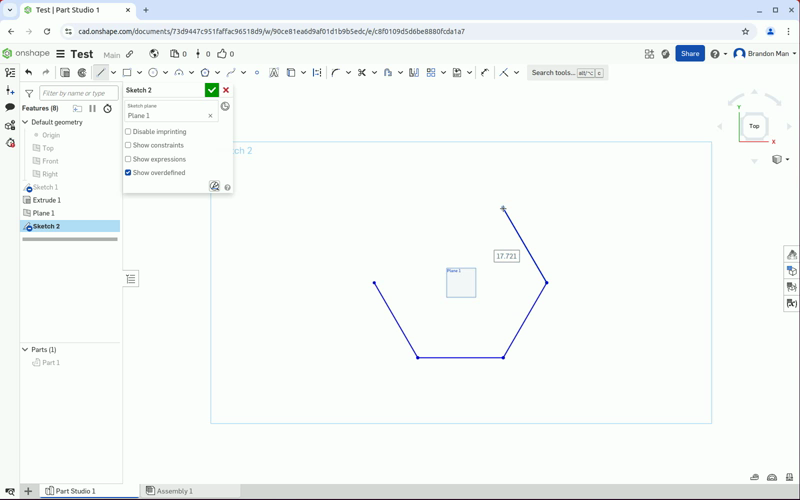
key_down(shift)
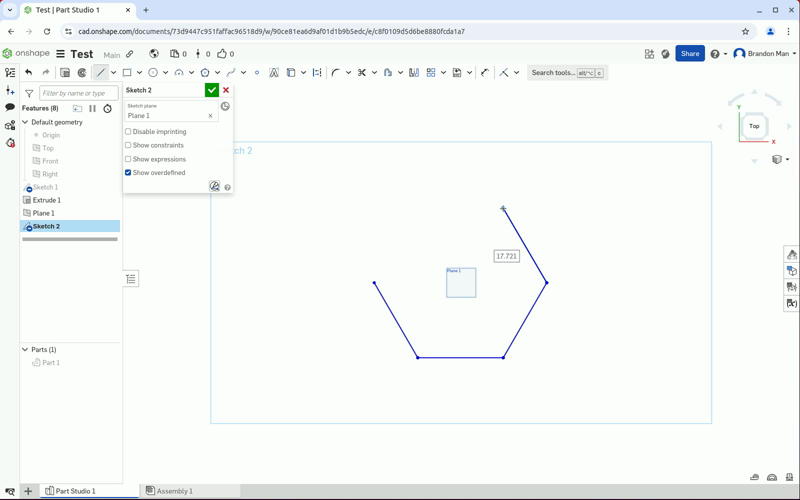
mouse_move(417, 208)
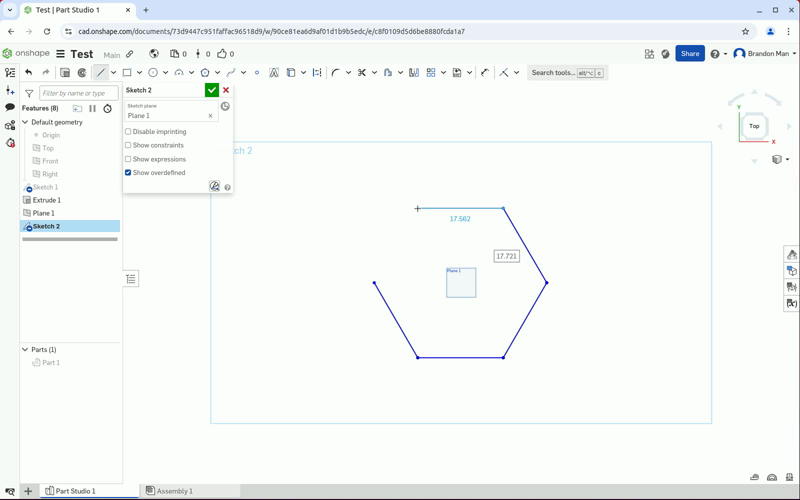
click(417, 208)
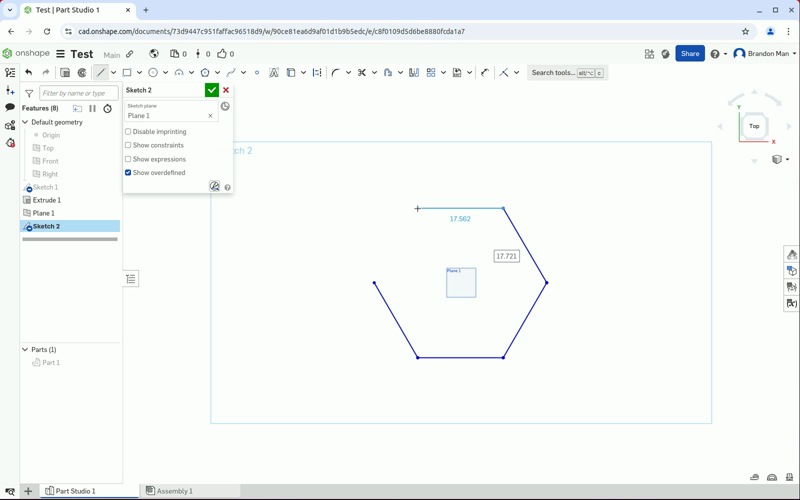
key_up(shift)
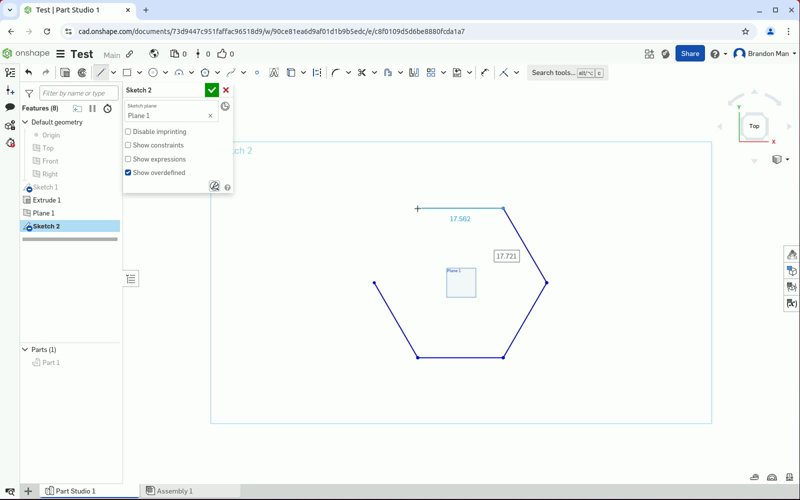
key_down(shift)
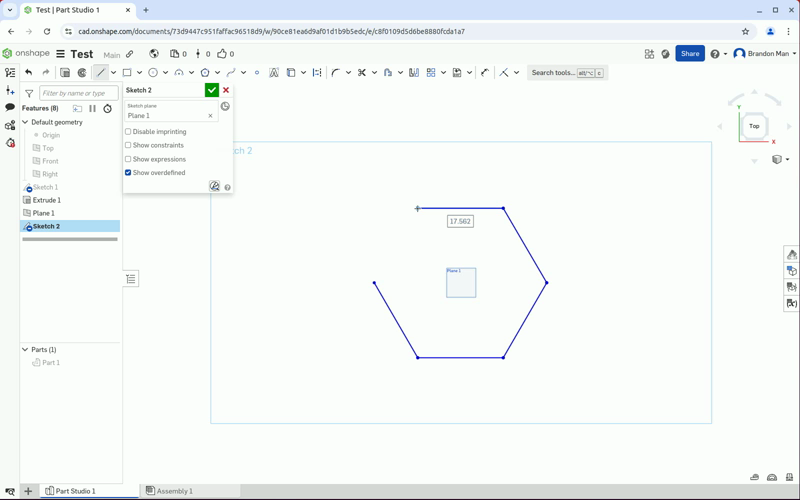
mouse_move(374, 282)
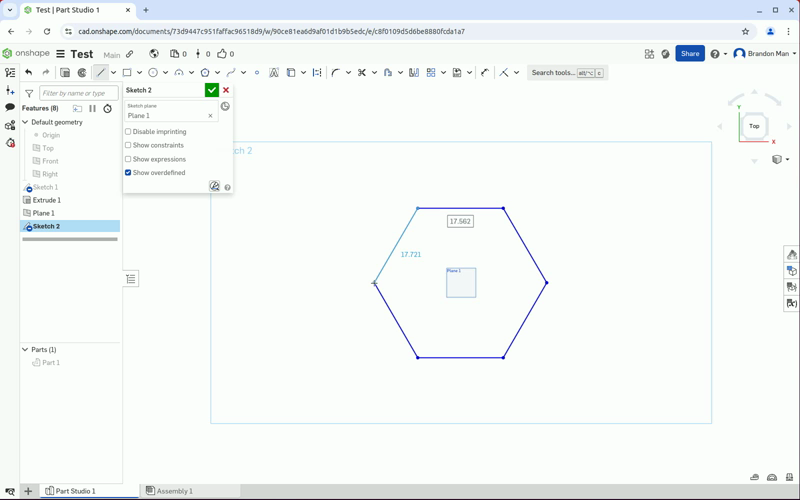
key_up(shift)
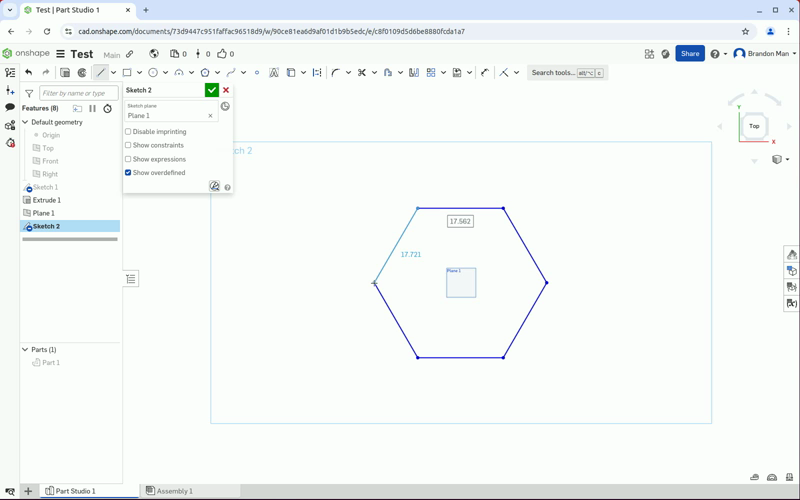
click(374, 282)
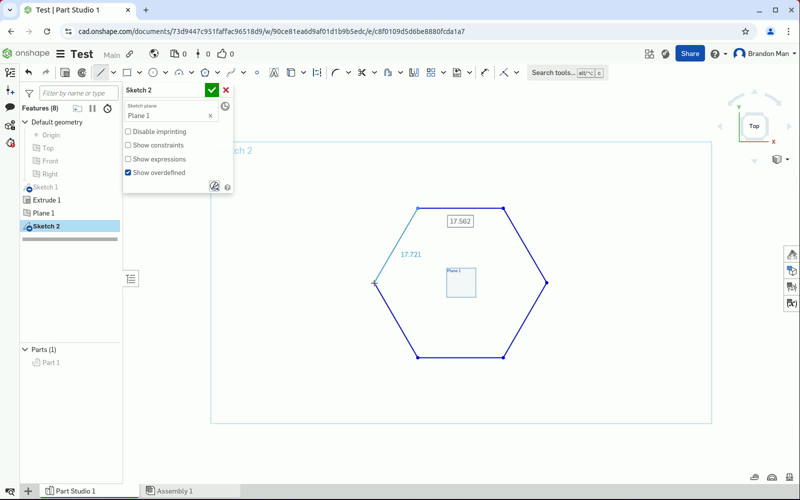
key(esc)
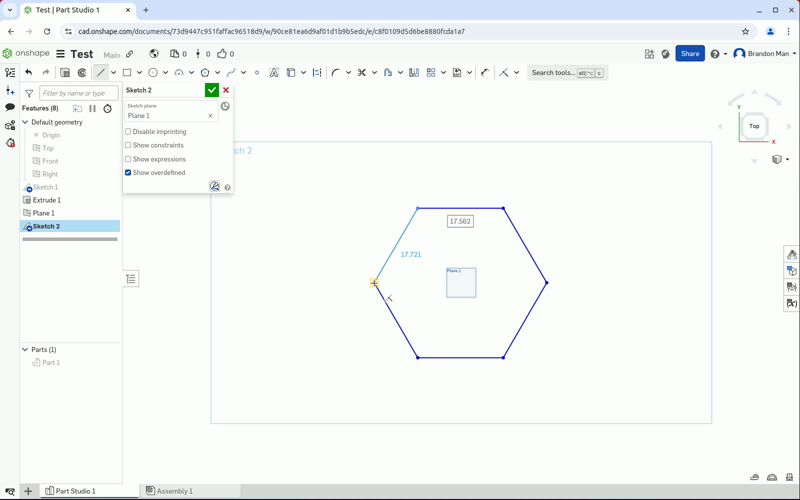
mouse_move(428, 334)
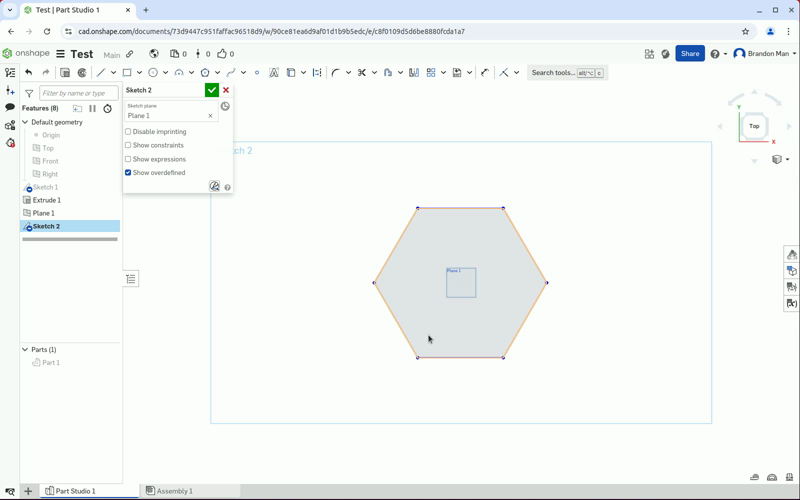
click(428, 334)
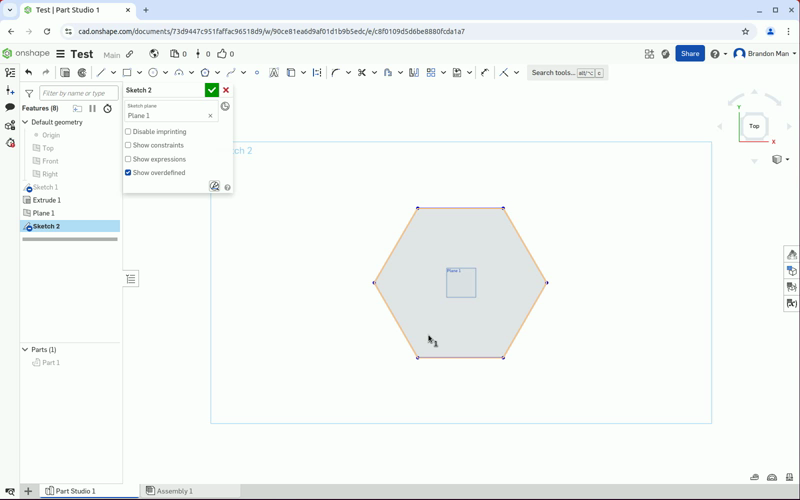
mouse_move(73, 352)
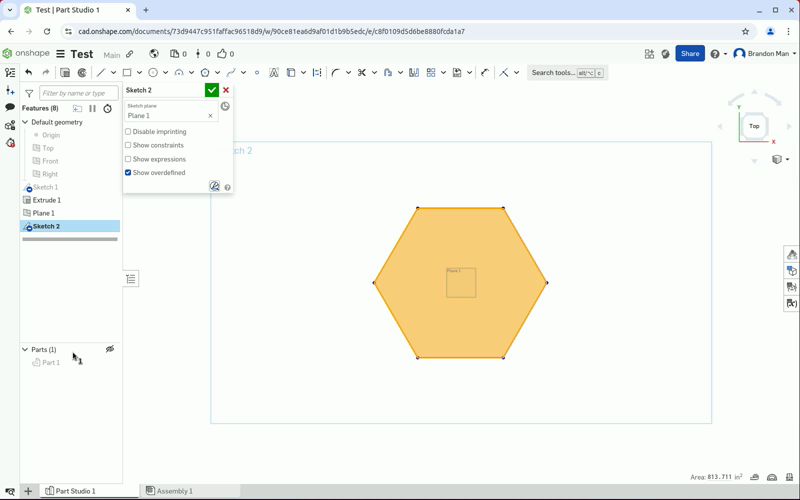
key(shift+y)
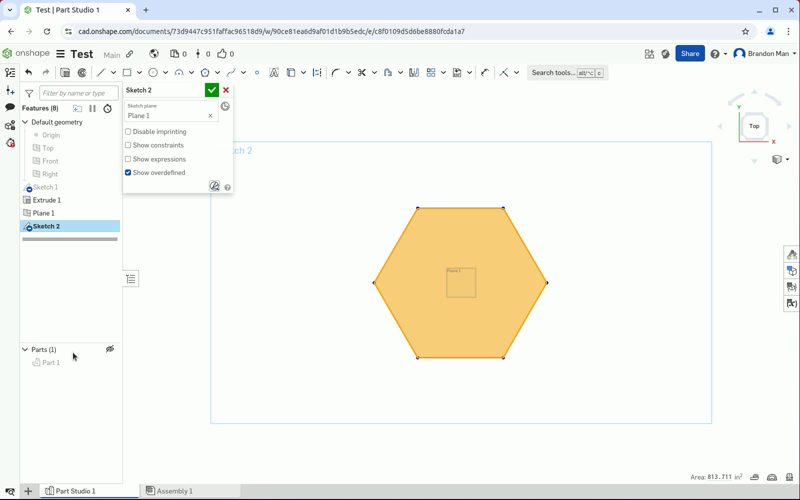
key(shift+e)
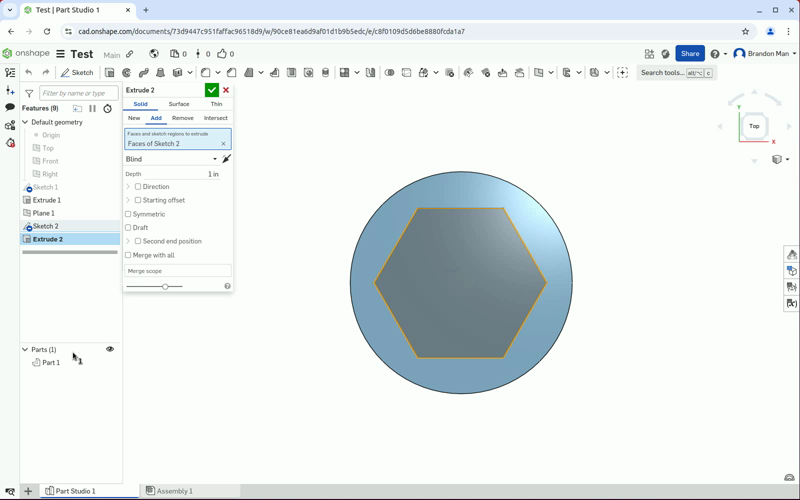
mouse_move(143, 106)
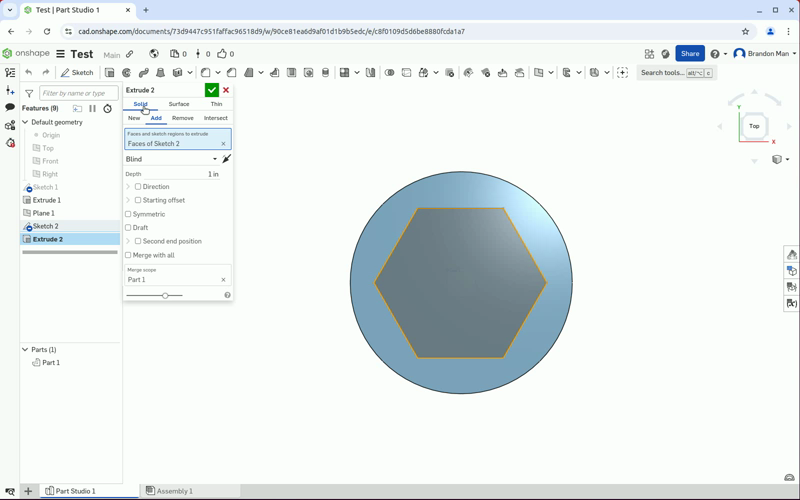
click(143, 106)
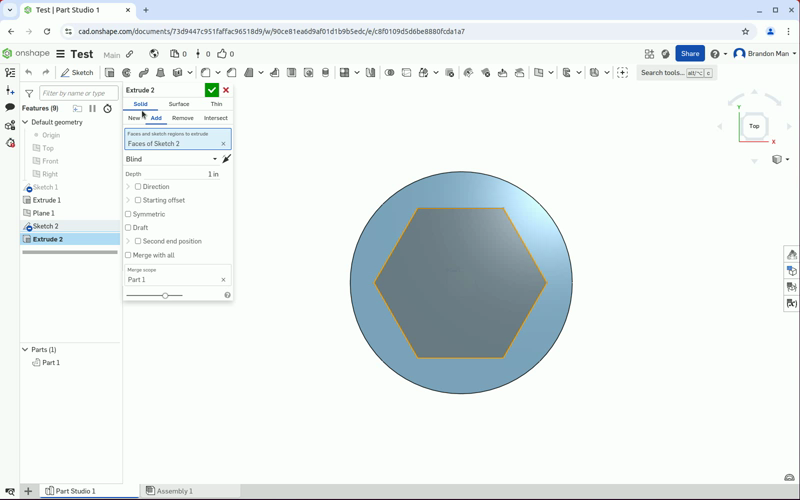
mouse_move(137, 120)
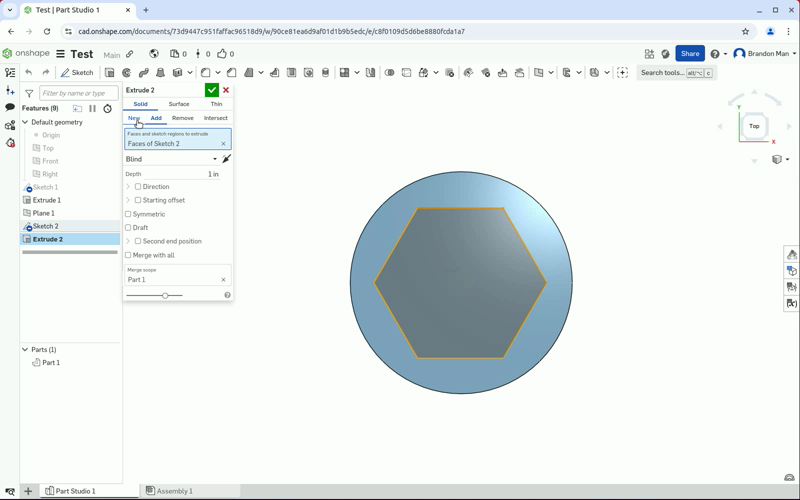
click(137, 120)
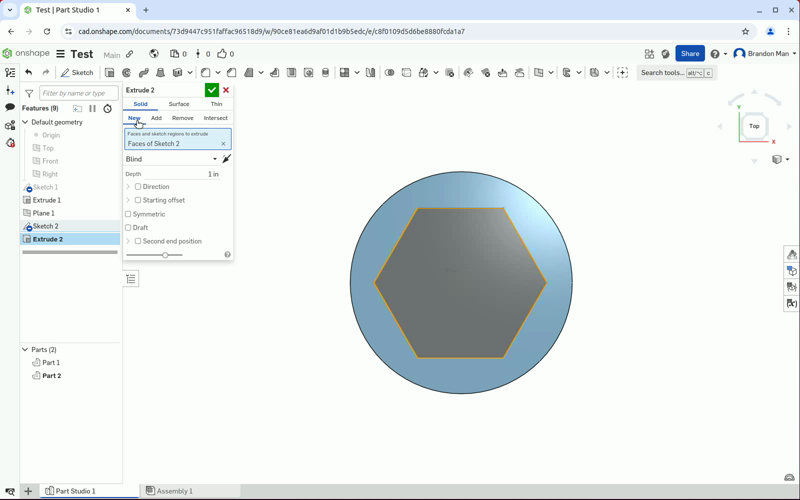
key(tab, 4)
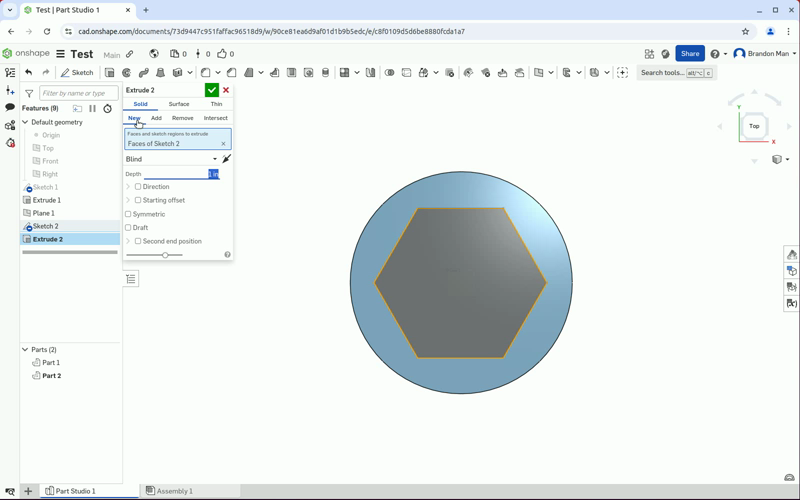
text(7.703)
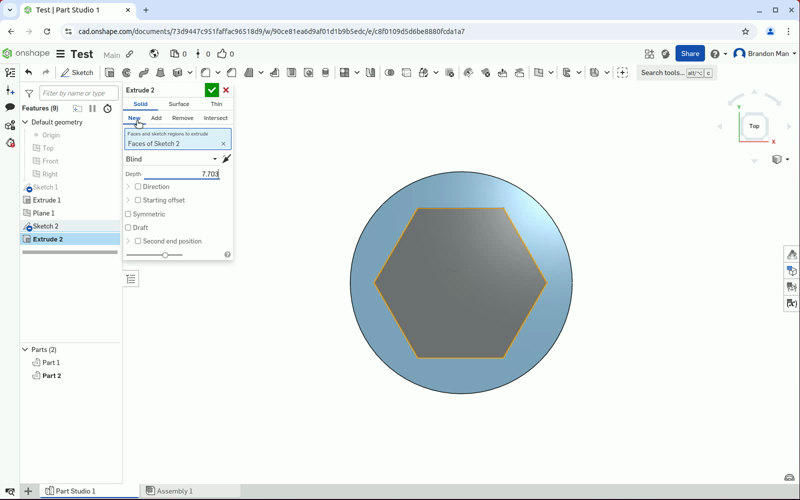
key(enter)
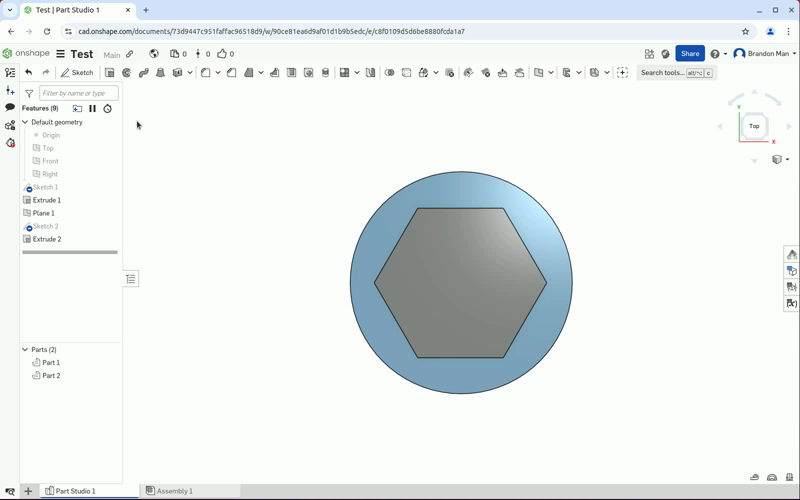
key(shift+h)
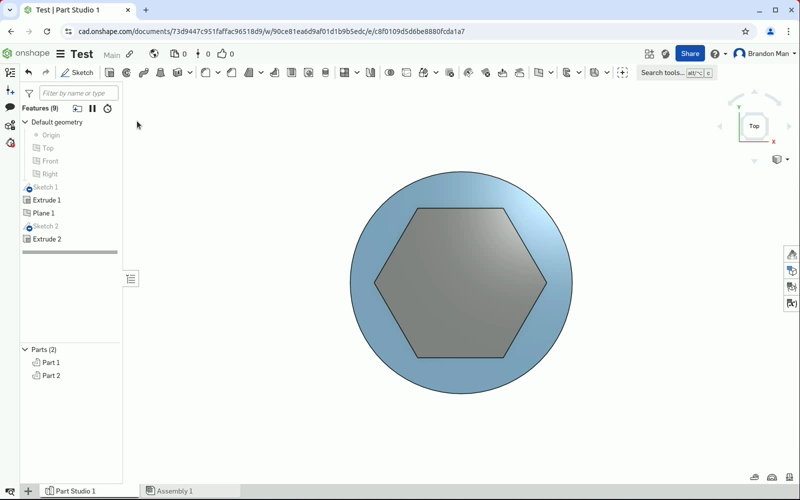
key(shift+h)
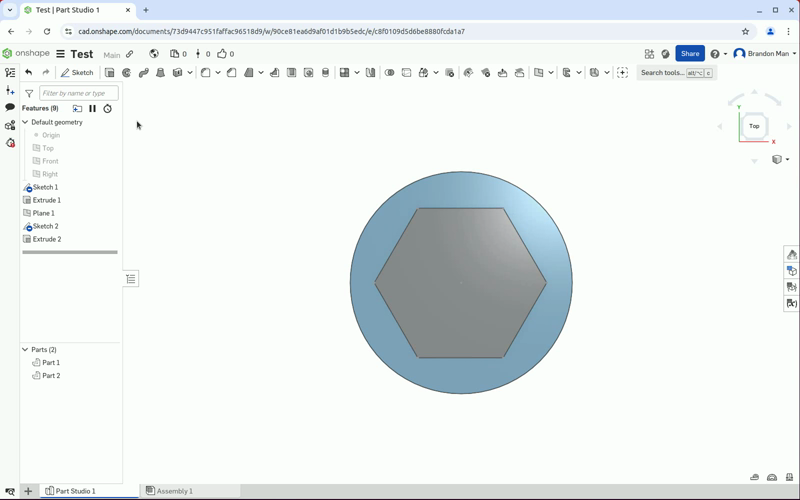
key(shift+7)
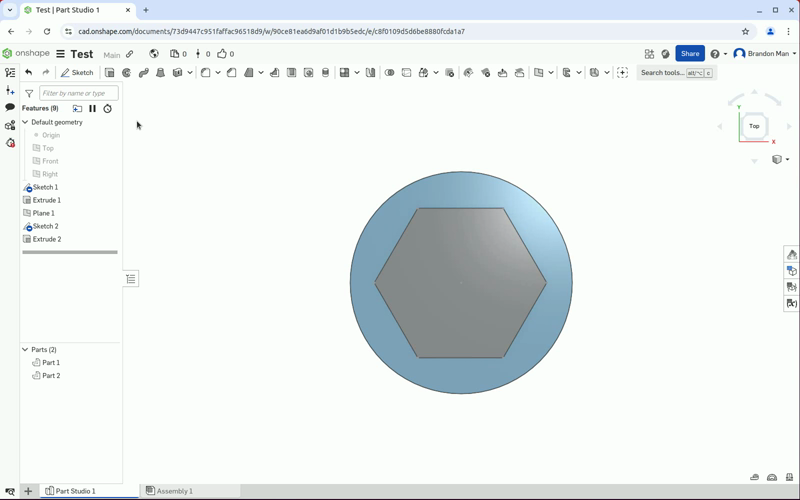
key(up, 3)
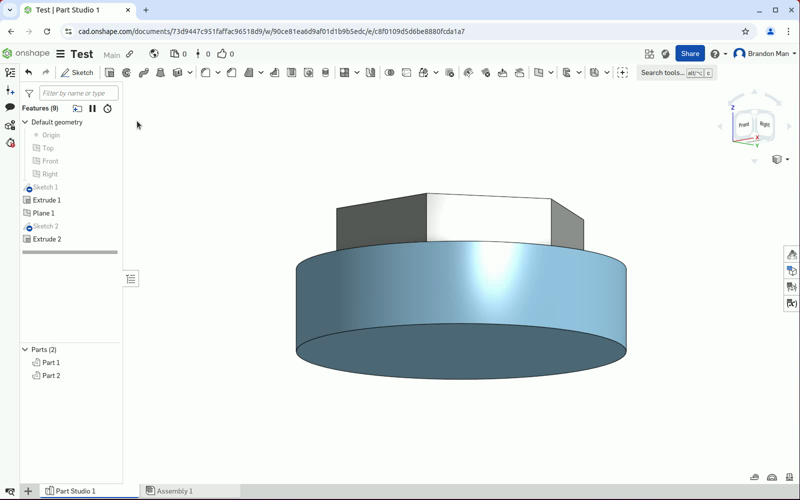
key(left, 3)
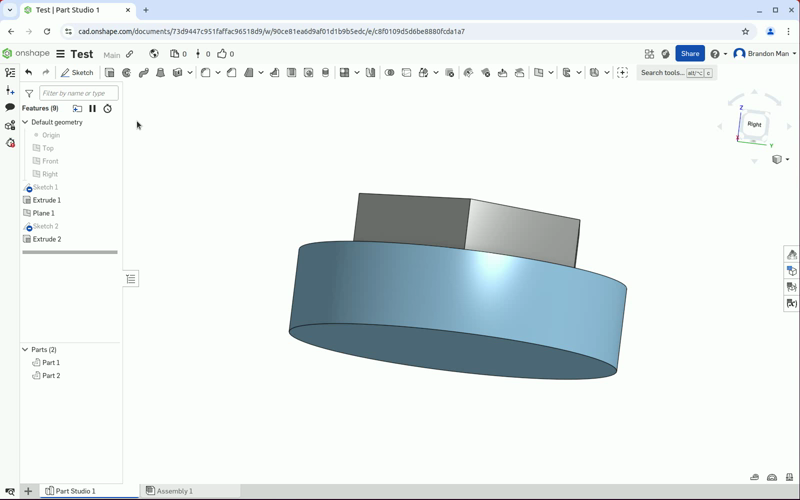
key(right, 3)
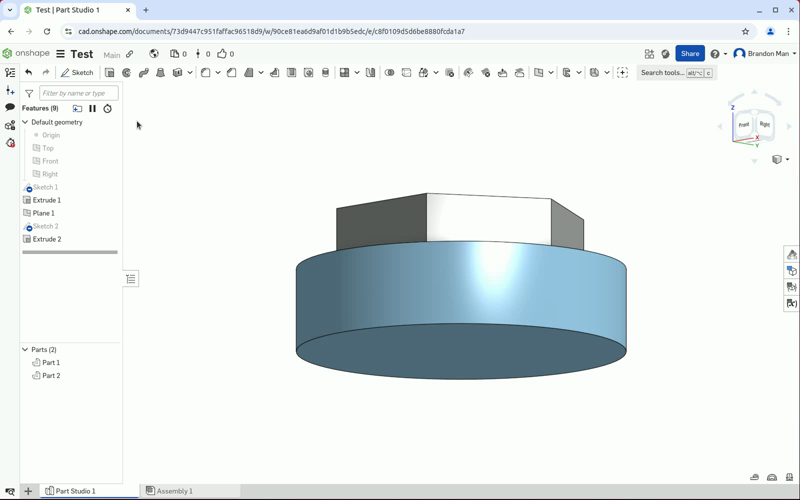
key(down, 3)
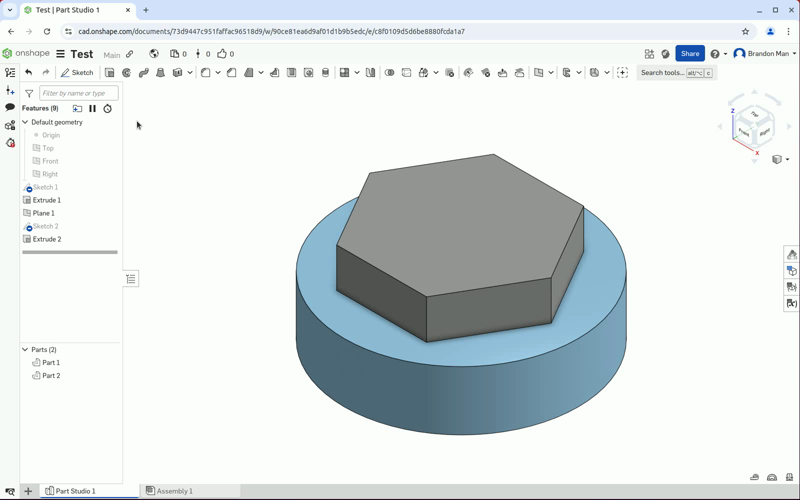
mouse_move(73, 189)
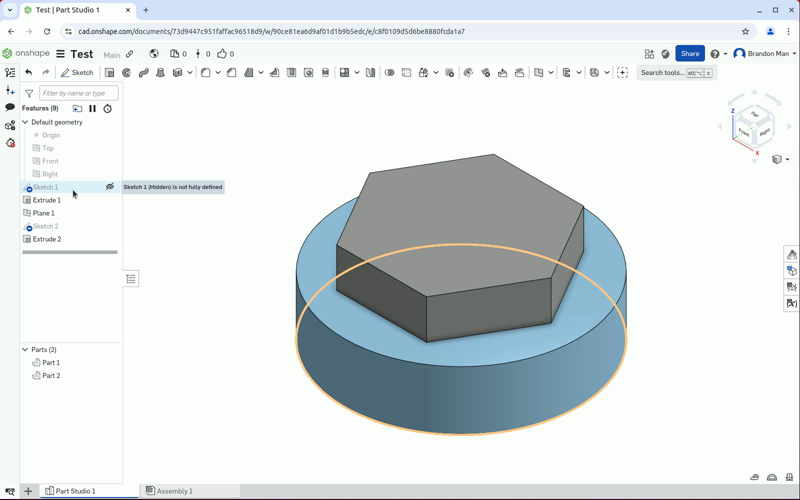
click(73, 189)